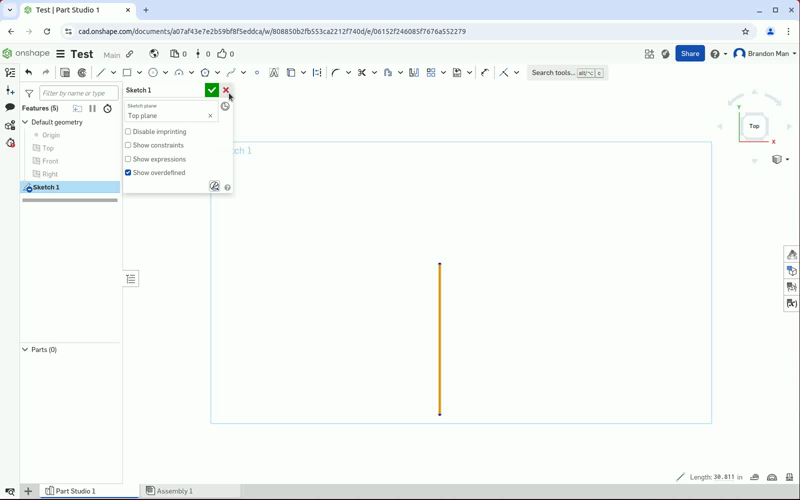
key(shift+h)
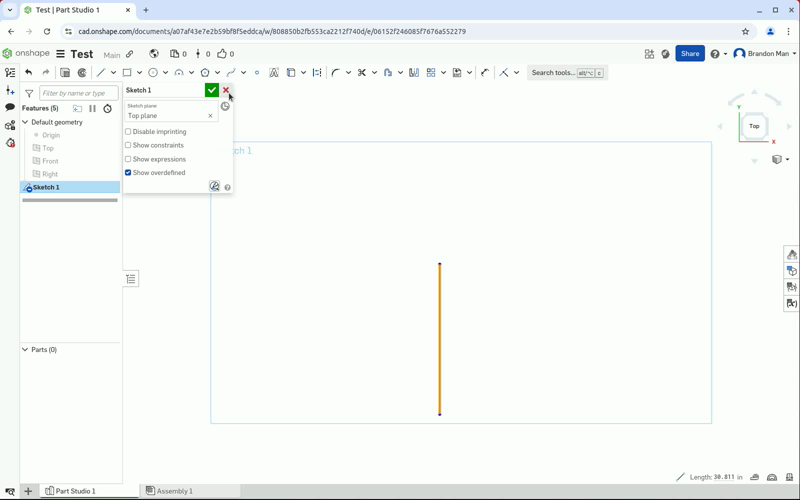
key(shift+s)
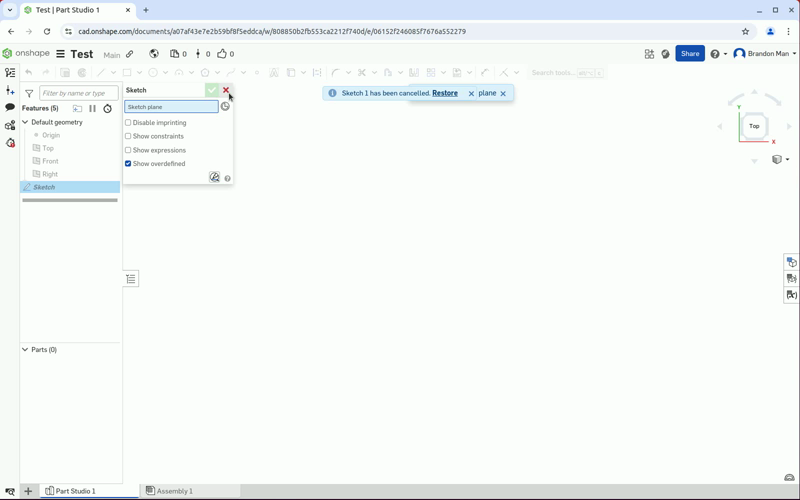
mouse_move(73, 150)
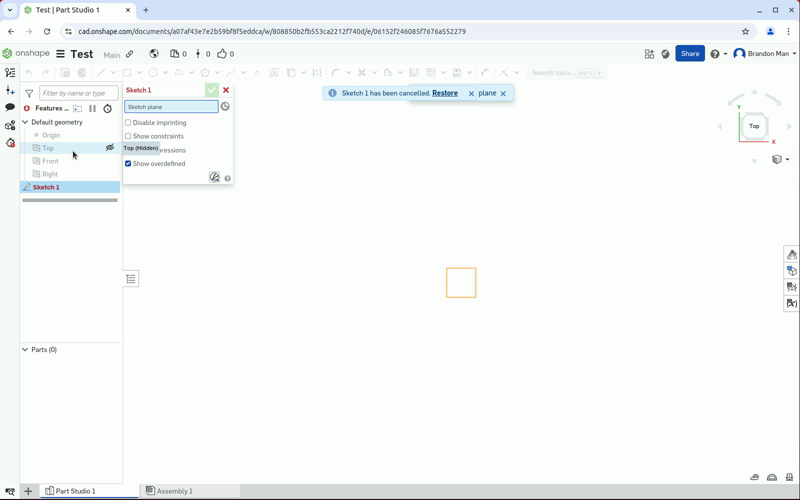
click(73, 150)
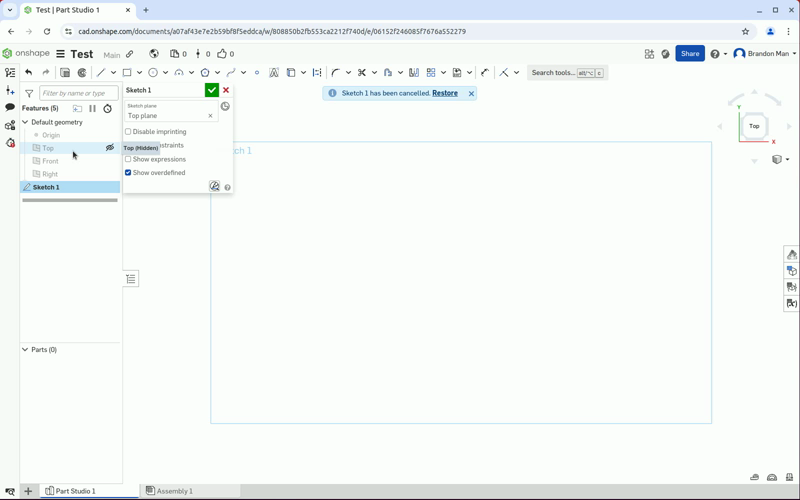
mouse_move(73, 352)
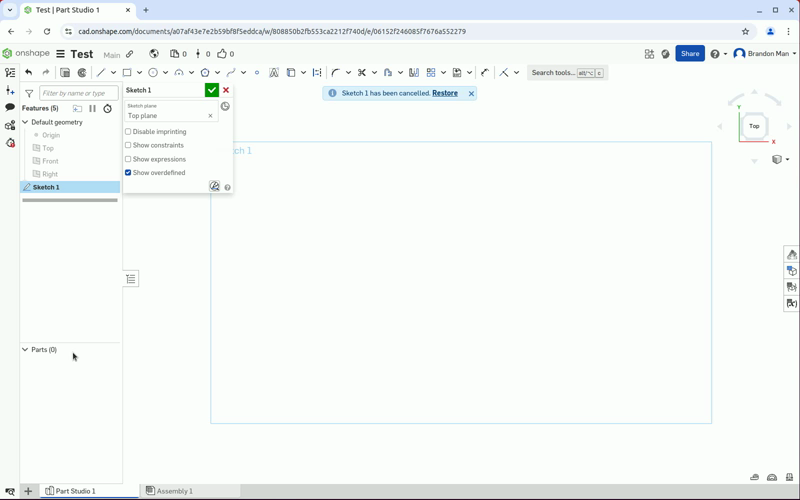
key(y)
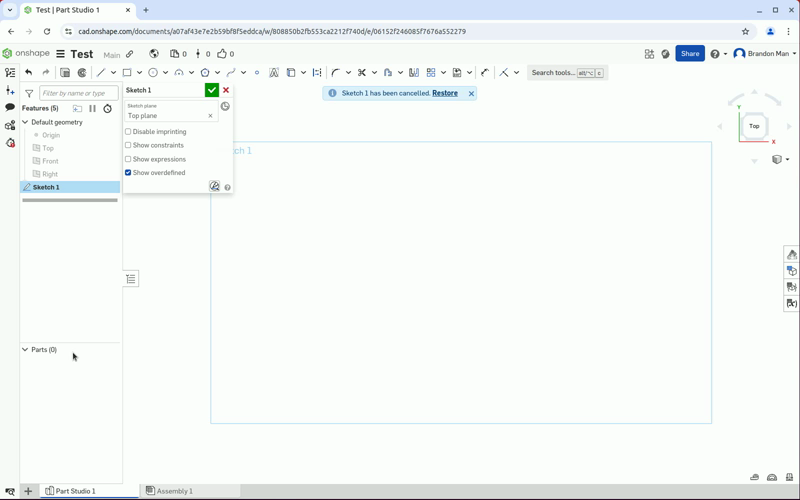
key(c)
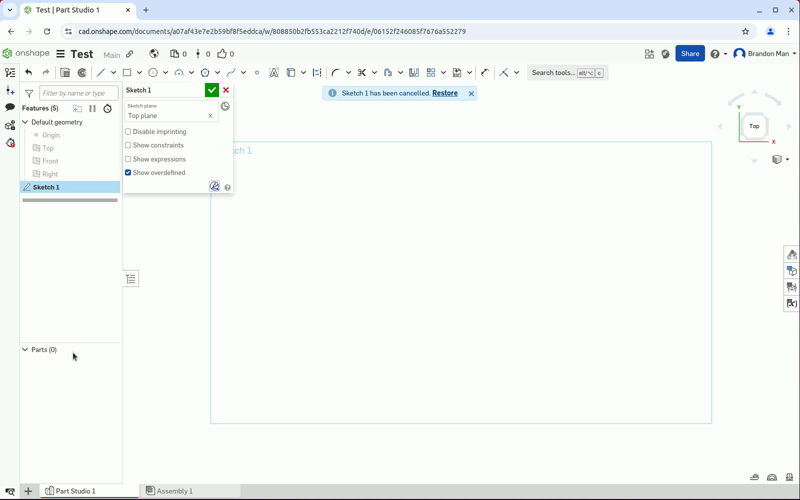
key_down(shift)
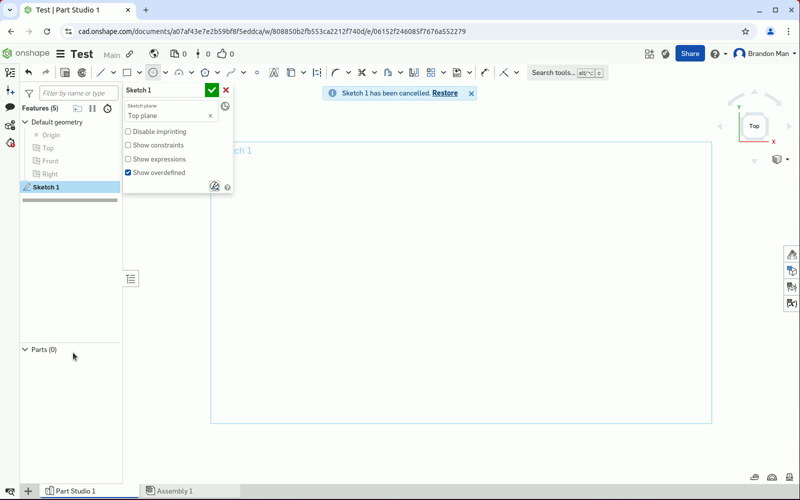
mouse_move(461, 282)
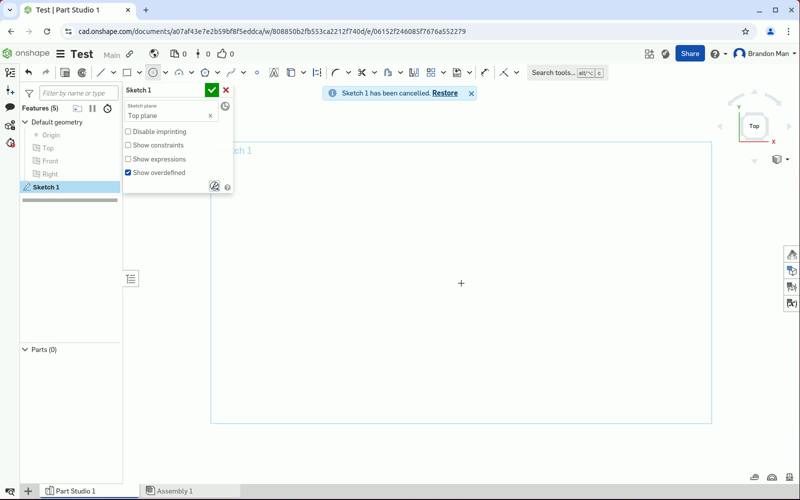
click(461, 282)
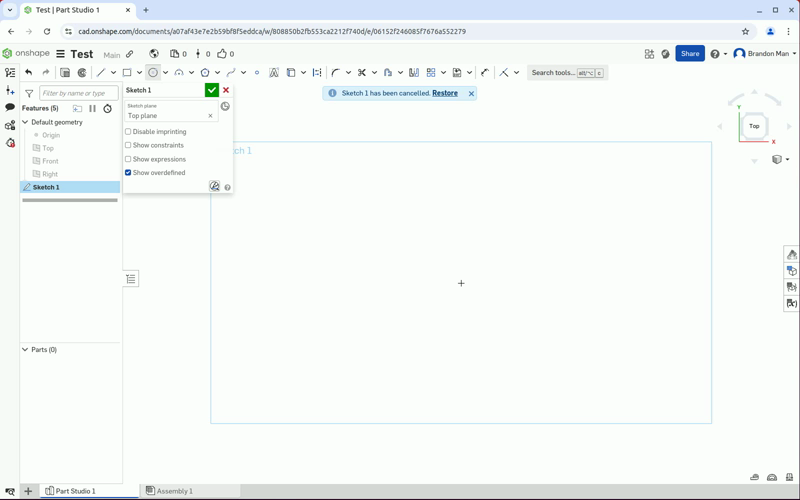
key_up(shift)
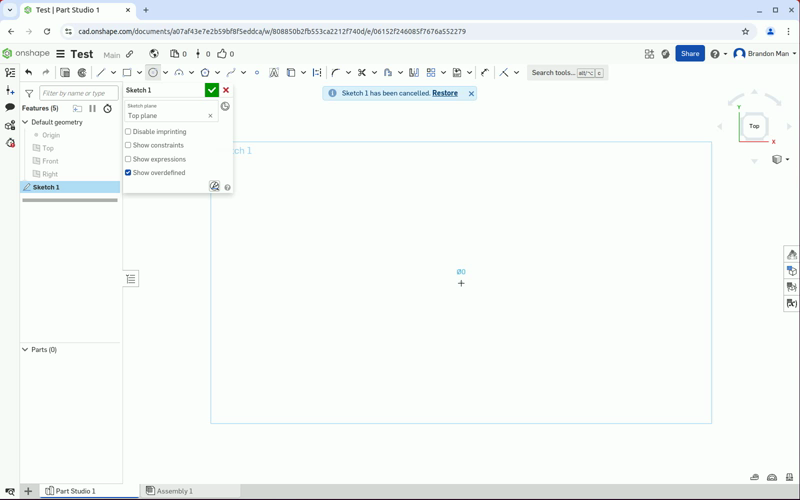
mouse_move(548, 282)
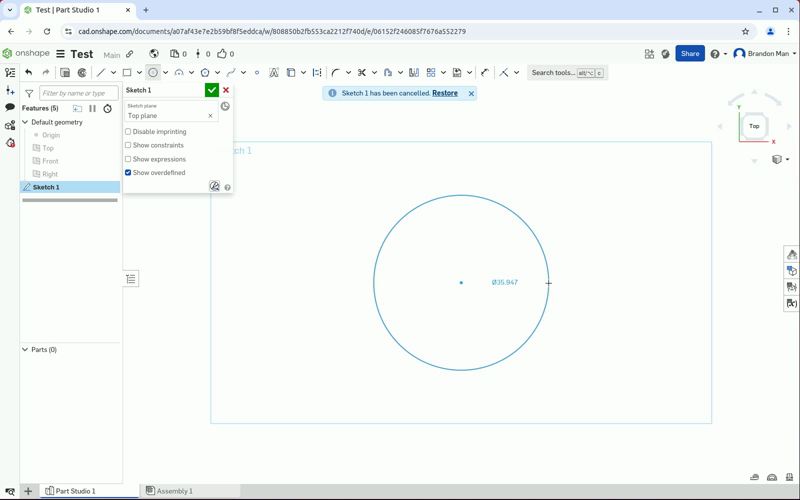
click(548, 282)
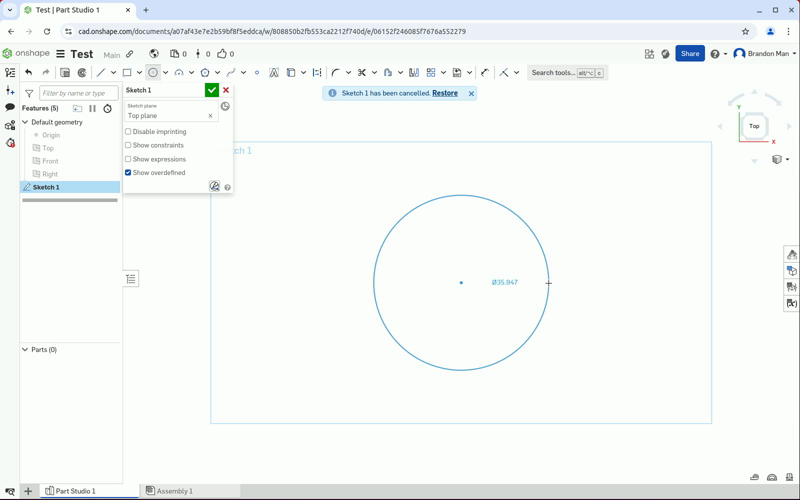
key(esc)
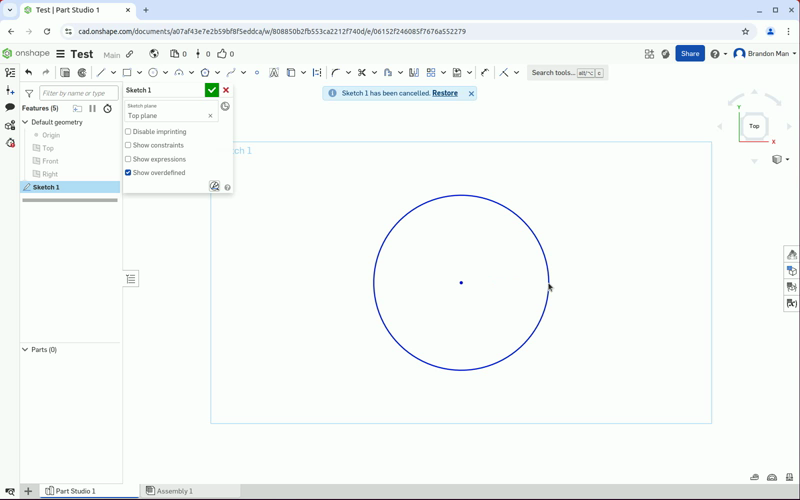
key(c)
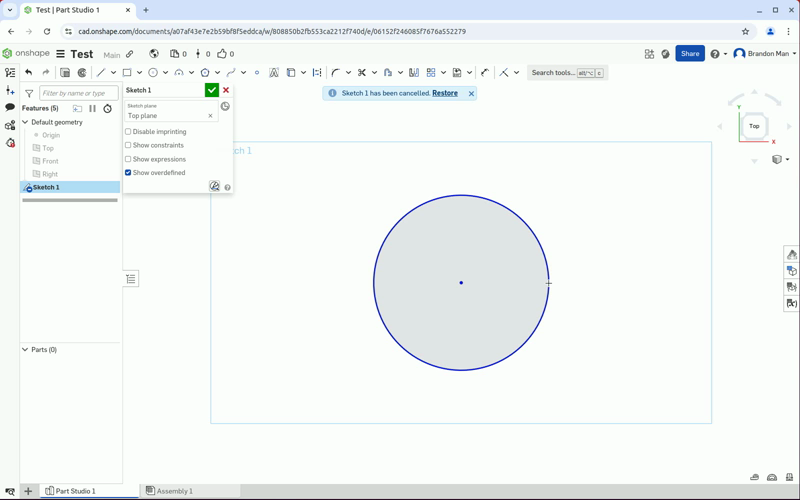
key_down(shift)
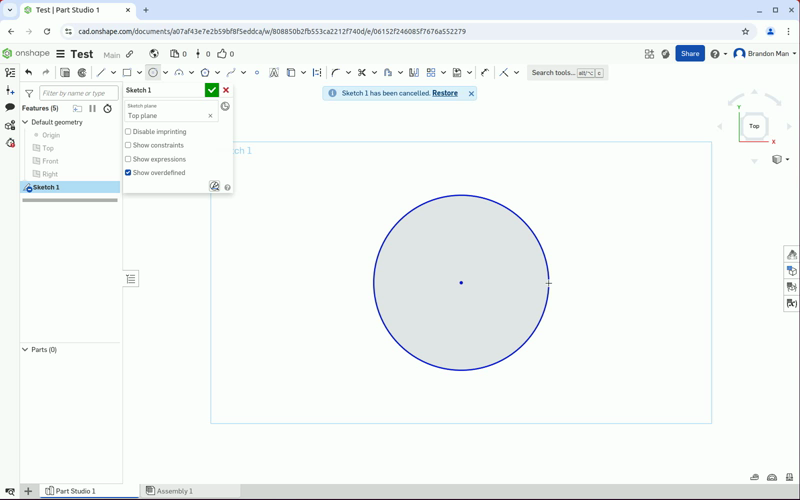
mouse_move(461, 282)
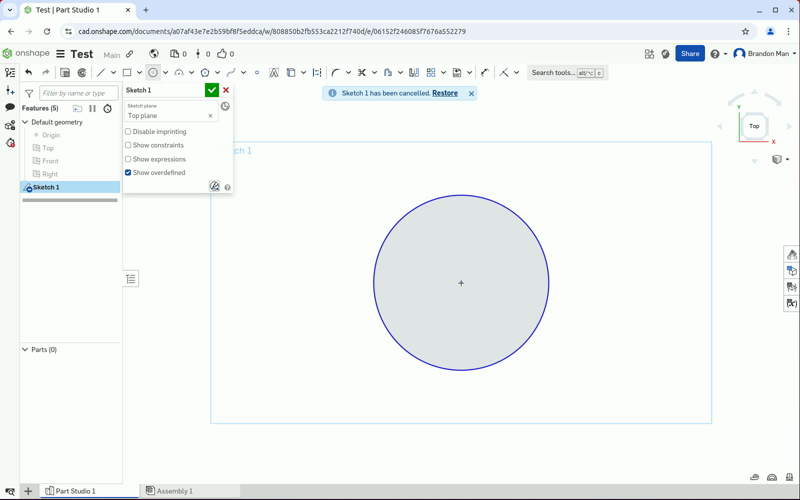
click(461, 282)
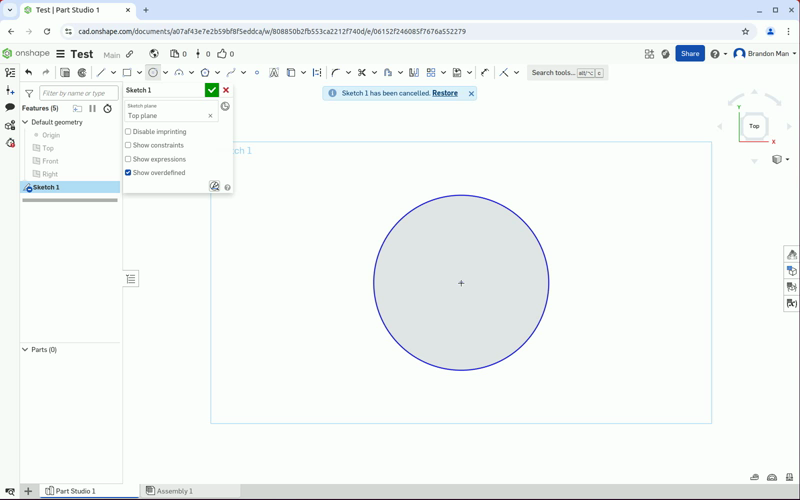
key_up(shift)
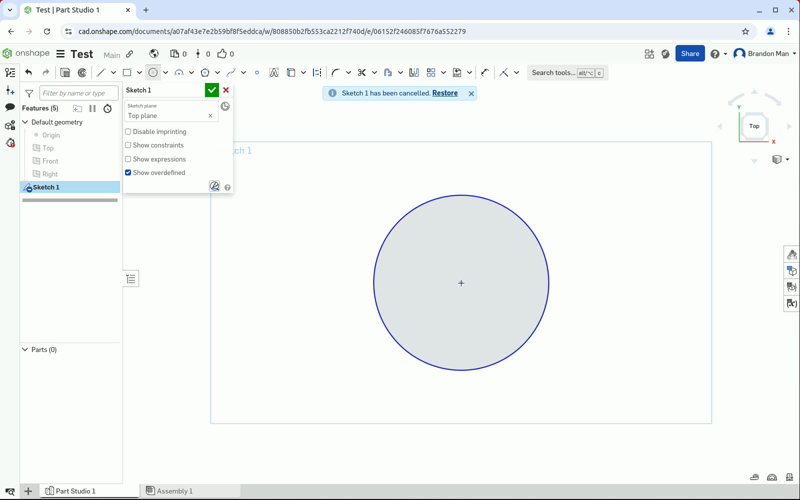
mouse_move(499, 282)
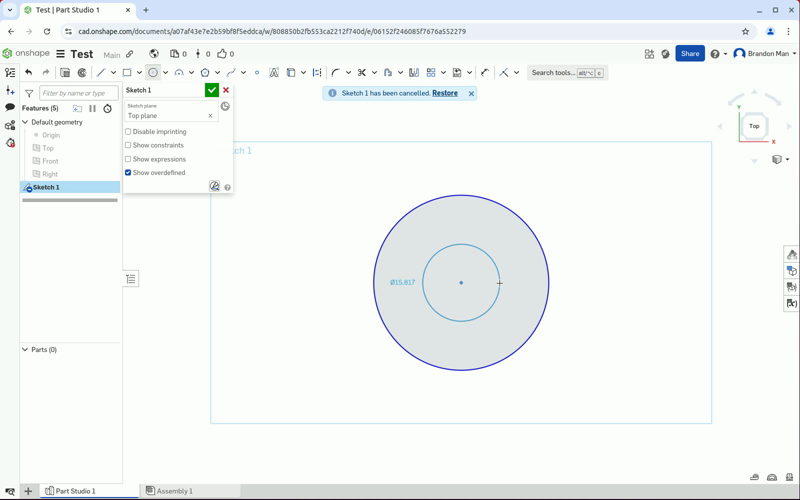
click(499, 282)
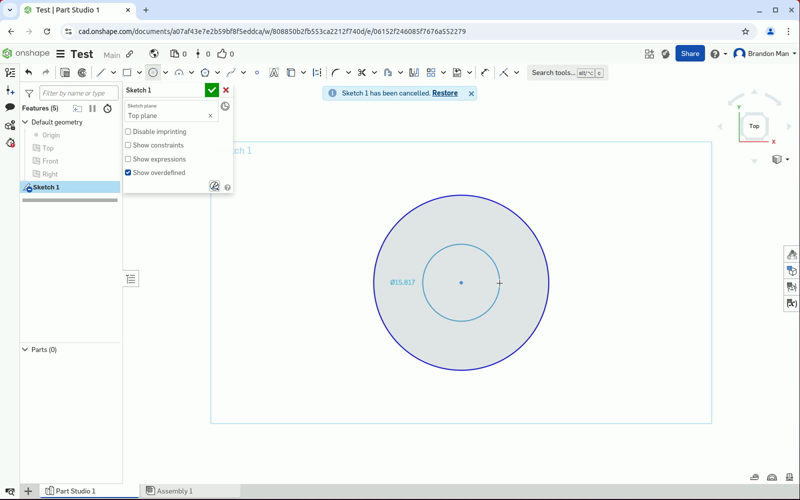
key(esc)
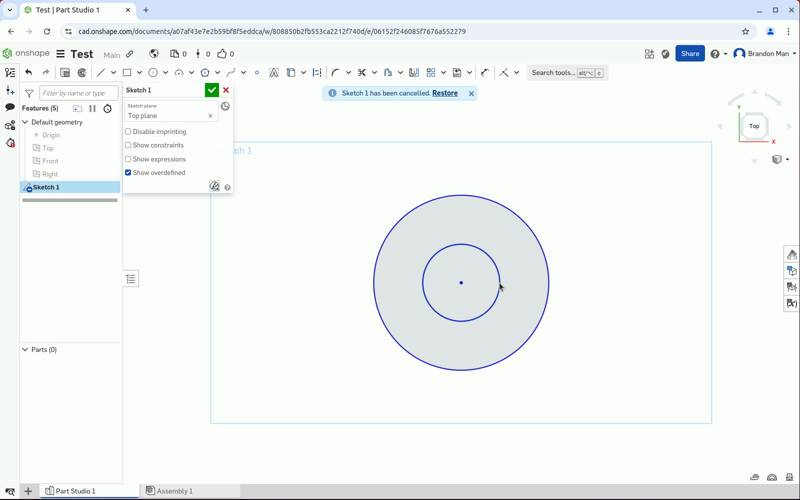
mouse_move(455, 213)
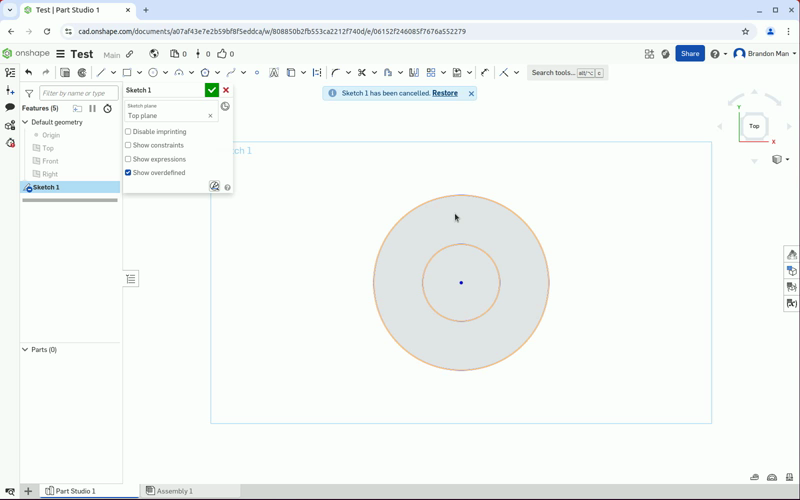
click(455, 213)
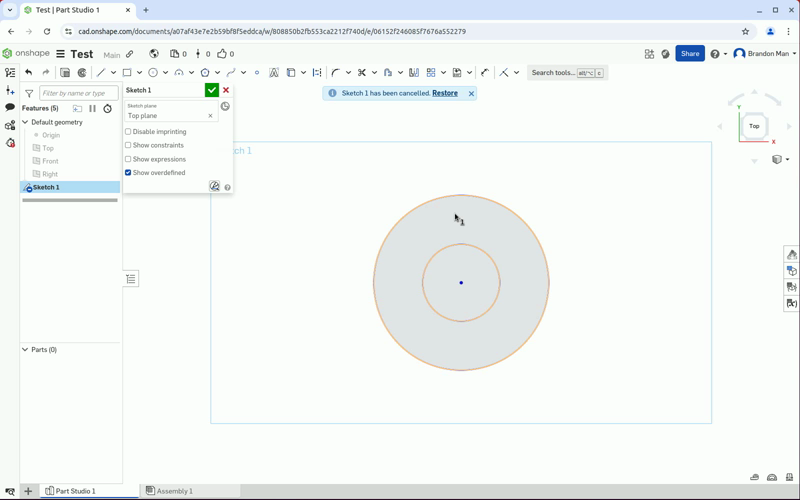
mouse_move(73, 352)
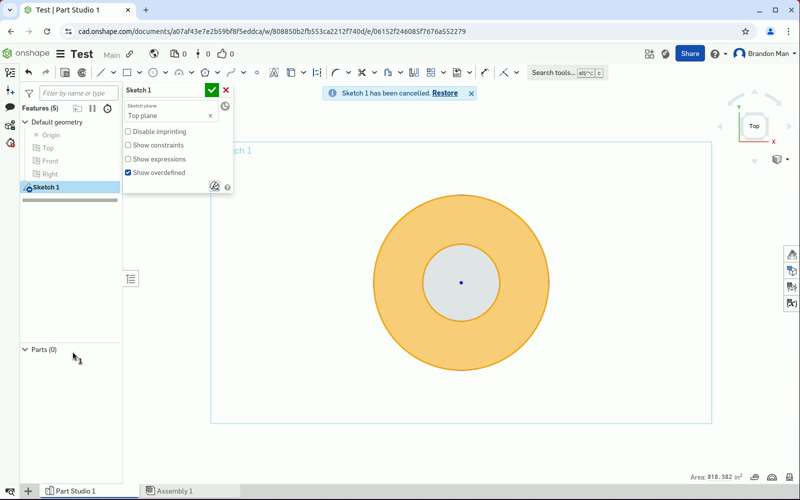
key(shift+y)
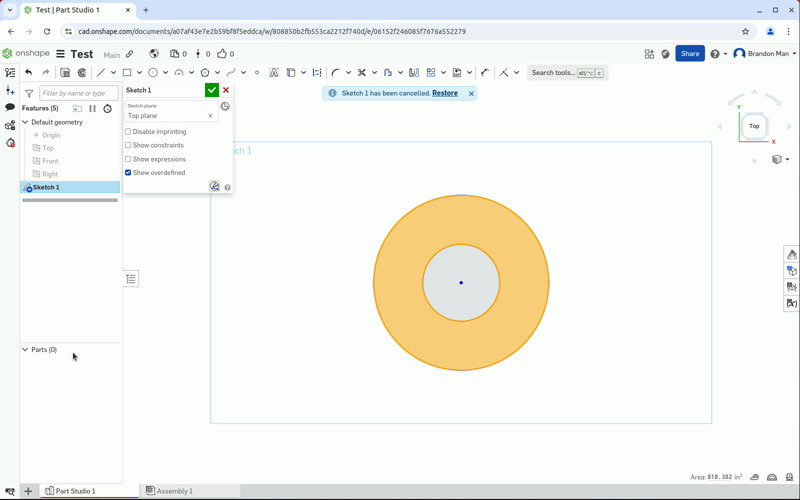
key(shift+e)
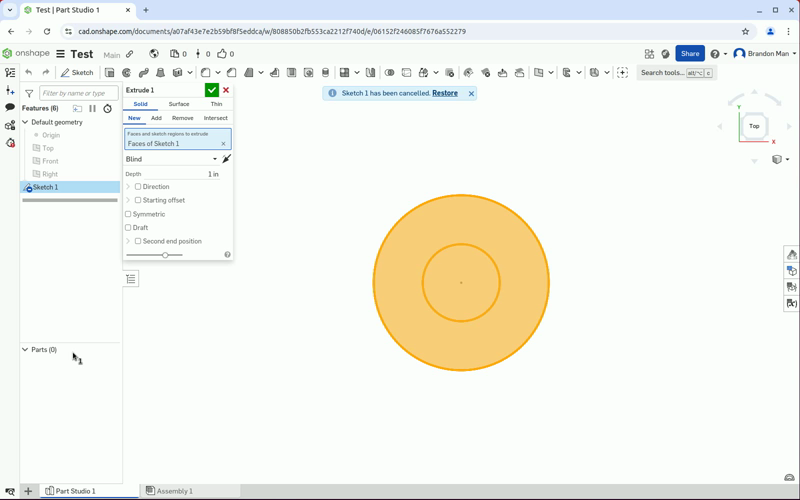
mouse_move(143, 106)
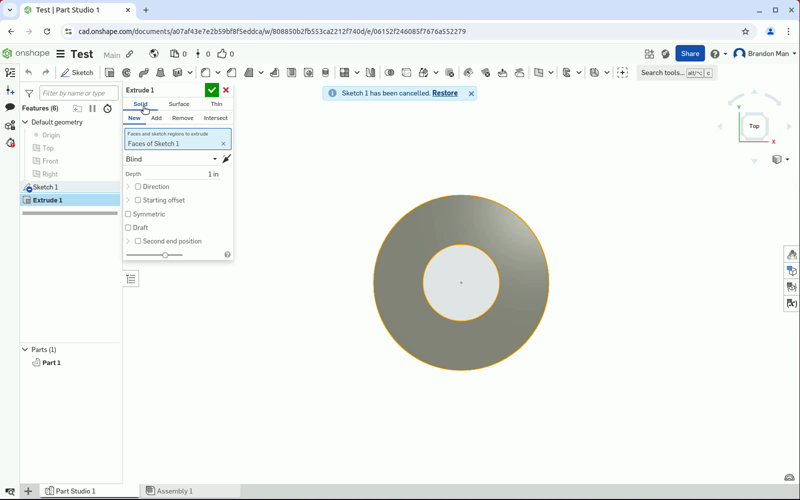
click(143, 106)
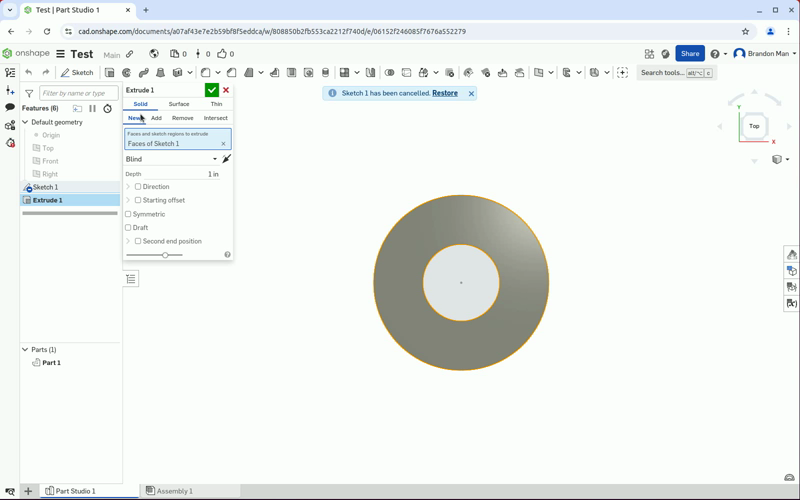
mouse_move(137, 120)
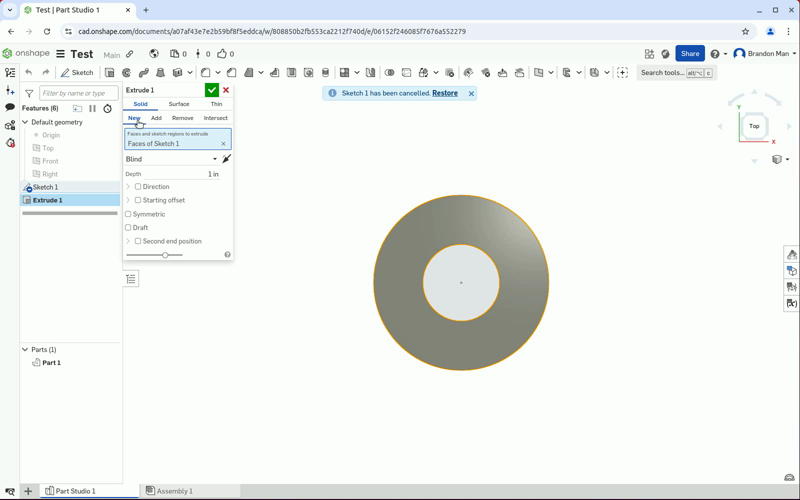
click(137, 120)
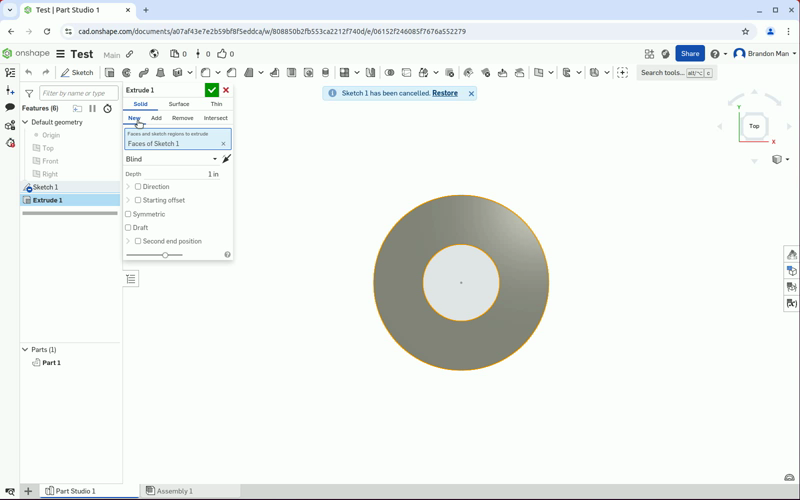
key(tab, 4)
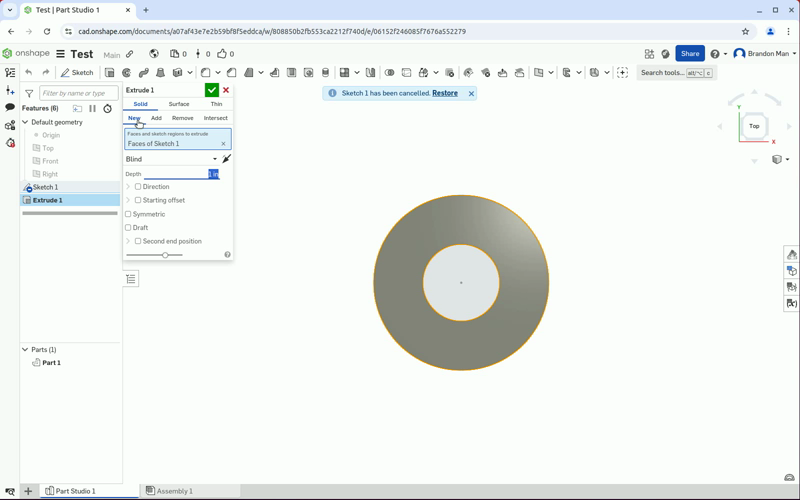
text(5.296)
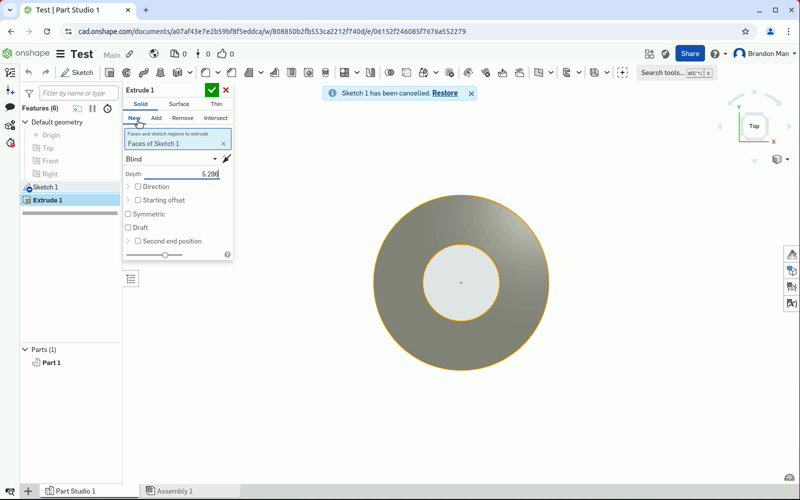
key(enter)
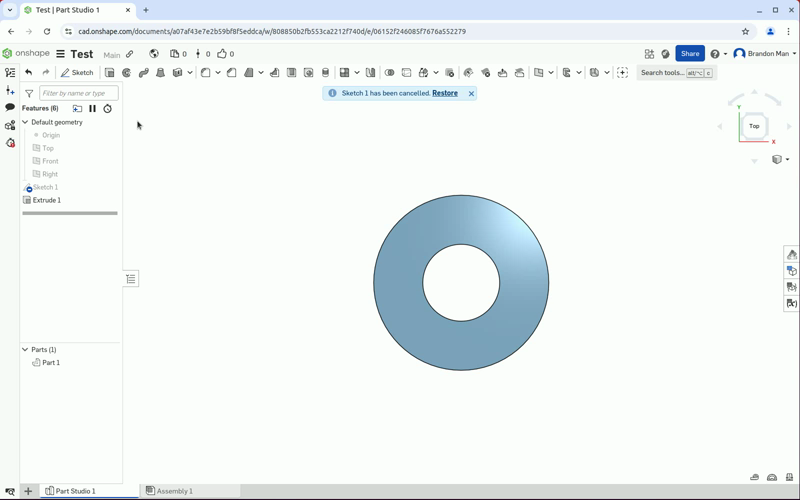
key(shift+h)
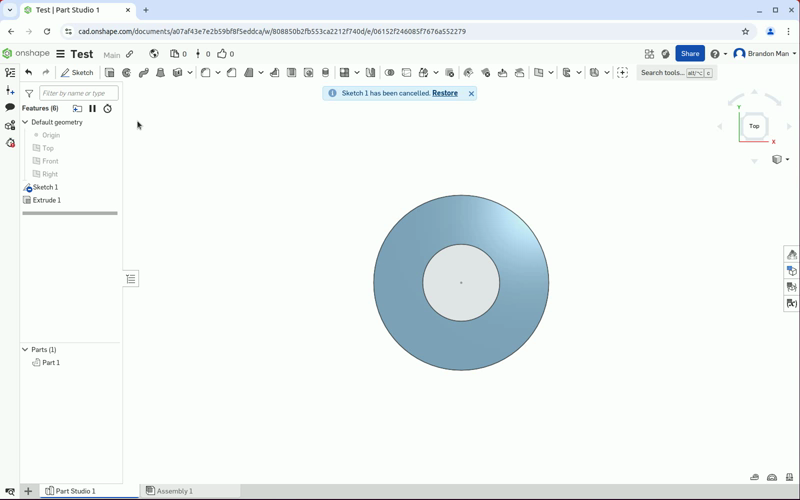
key(shift+h)
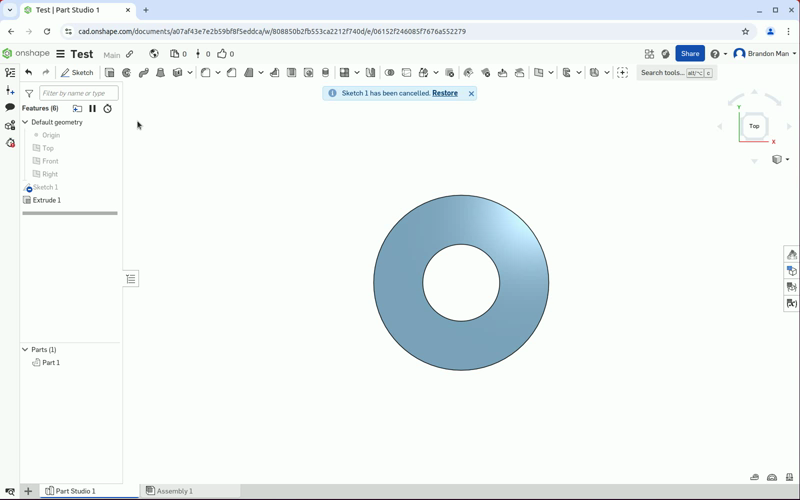
mouse_move(73, 189)
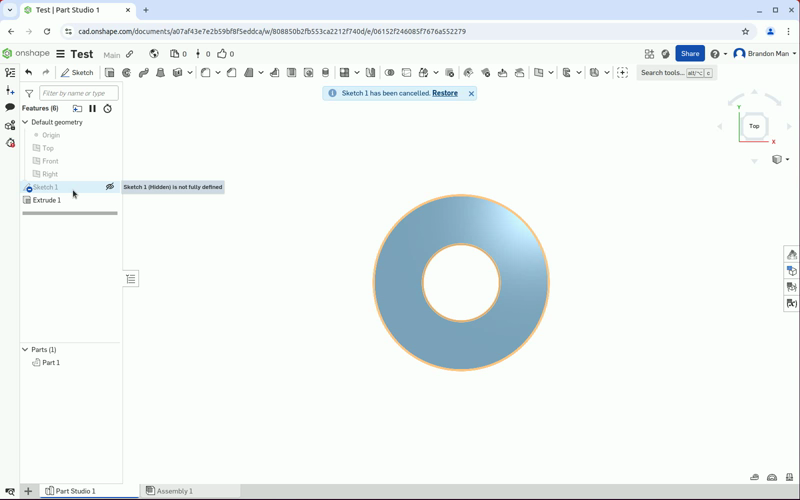
click(73, 189)
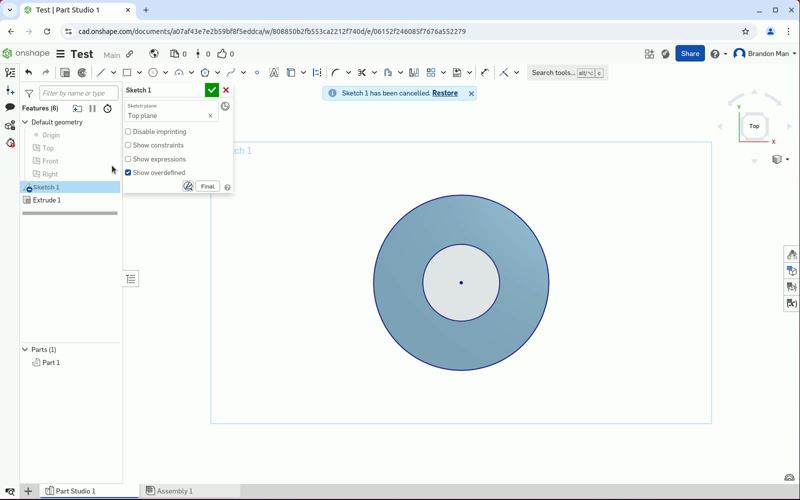
mouse_move(229, 92)
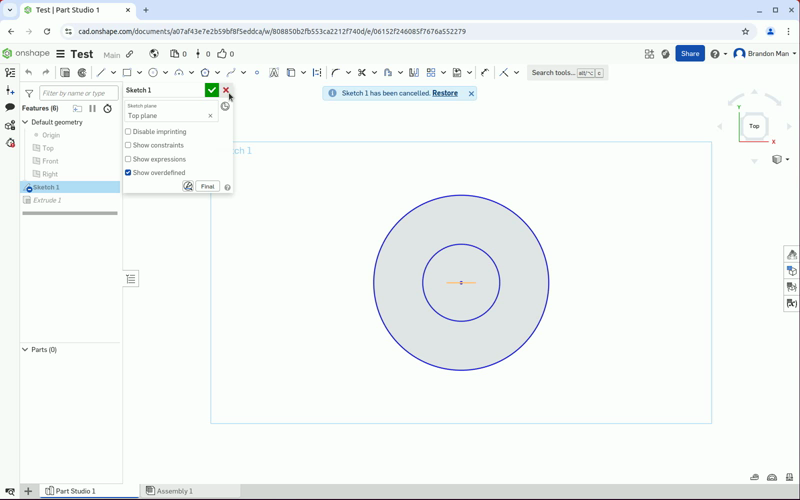
click(229, 92)
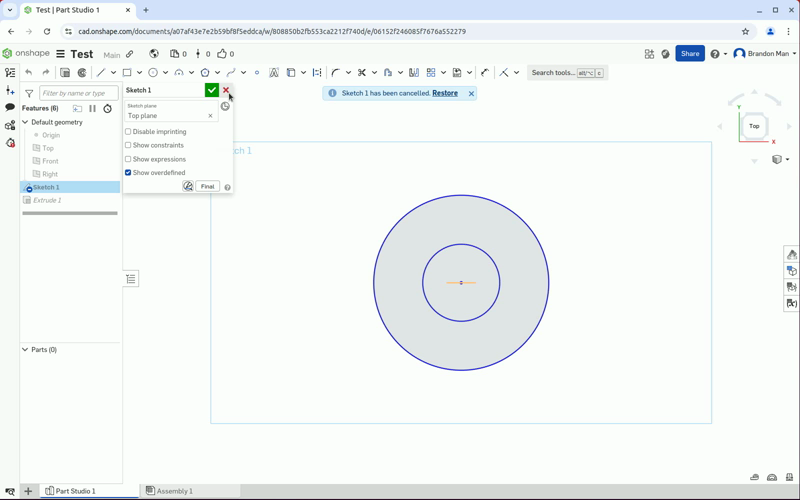
key(shift+s)
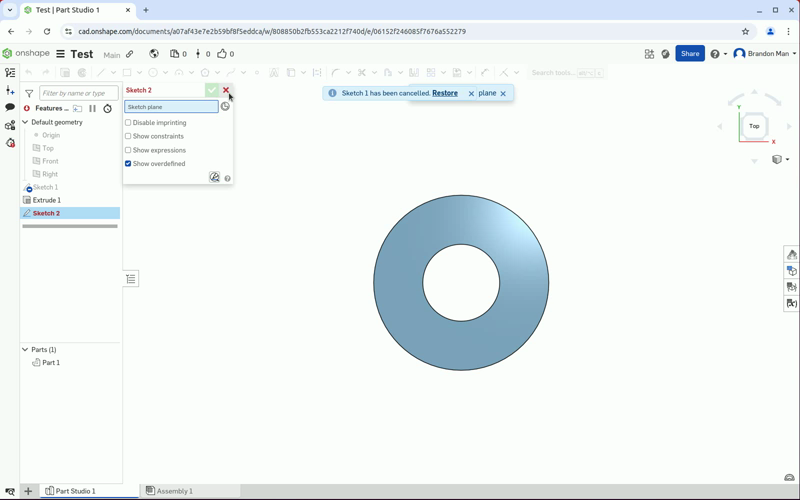
mouse_move(73, 150)
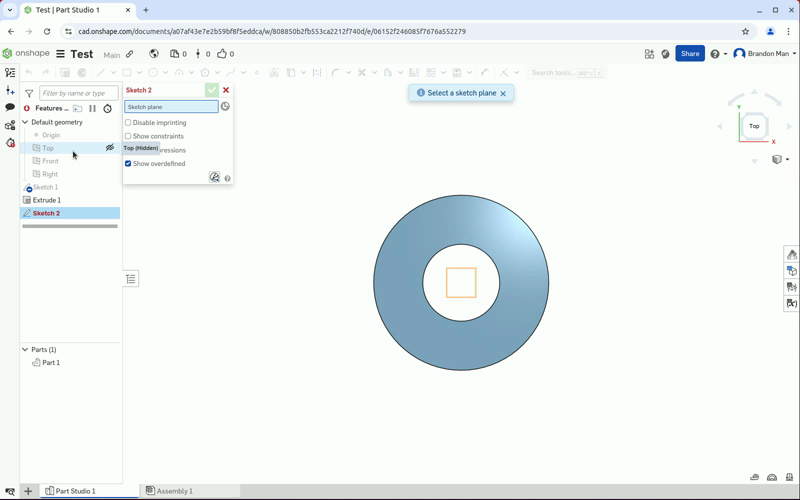
click(73, 150)
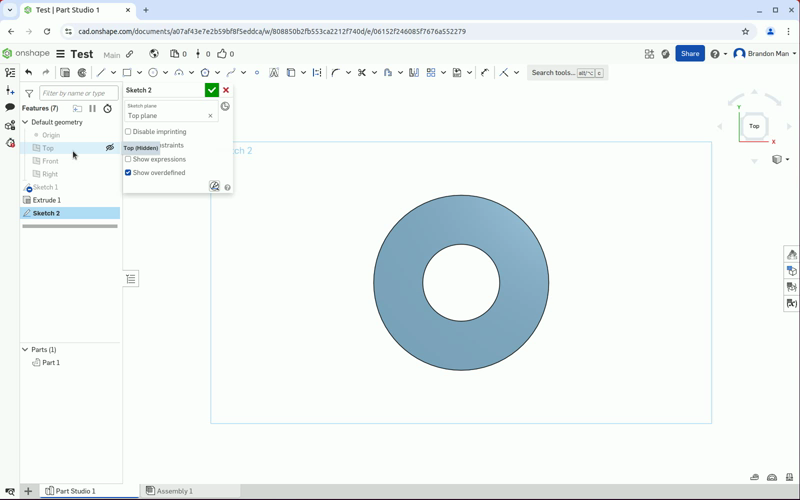
mouse_move(73, 352)
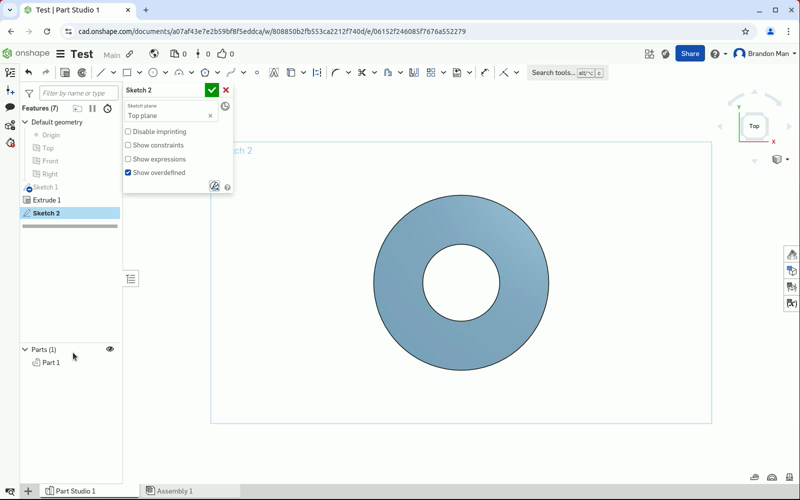
key(y)
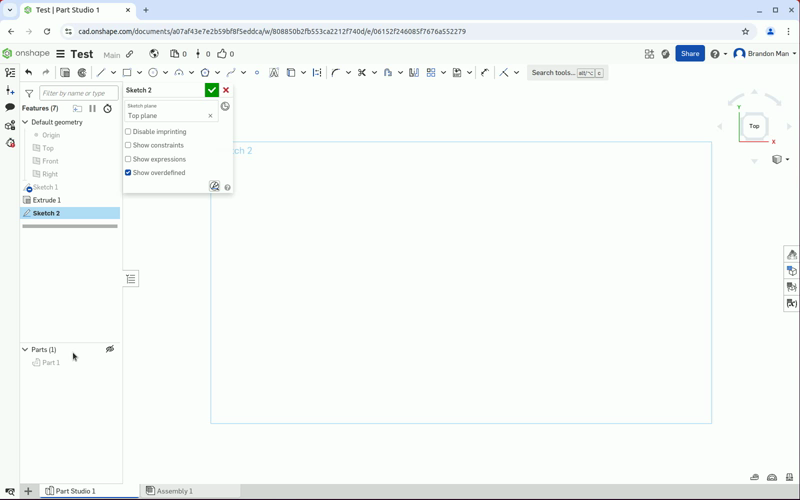
key(c)
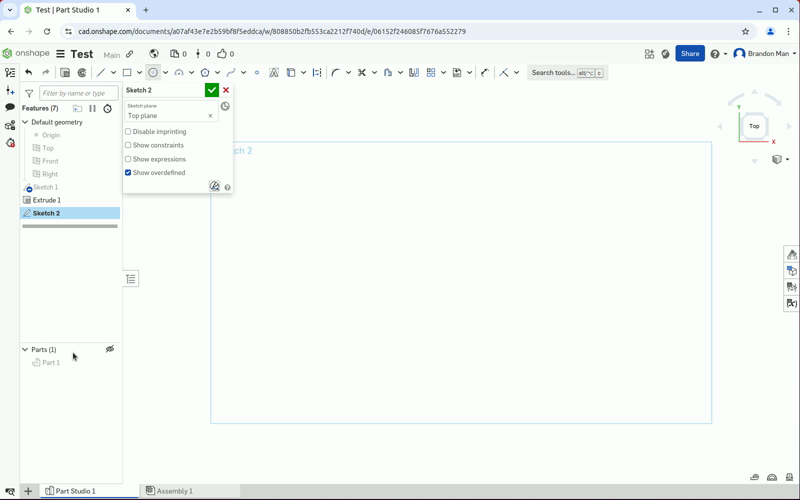
key_down(shift)
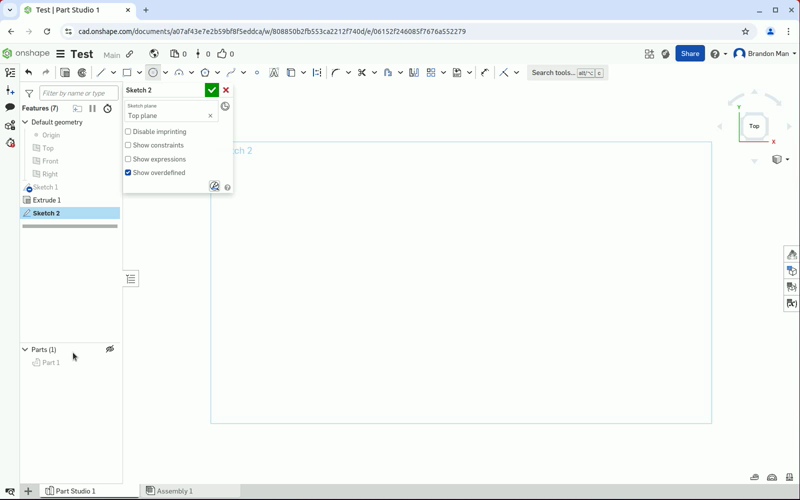
mouse_move(461, 282)
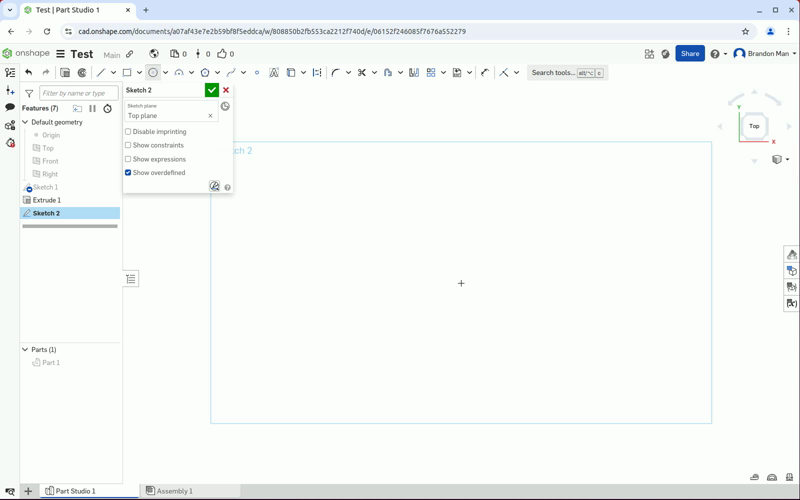
click(461, 282)
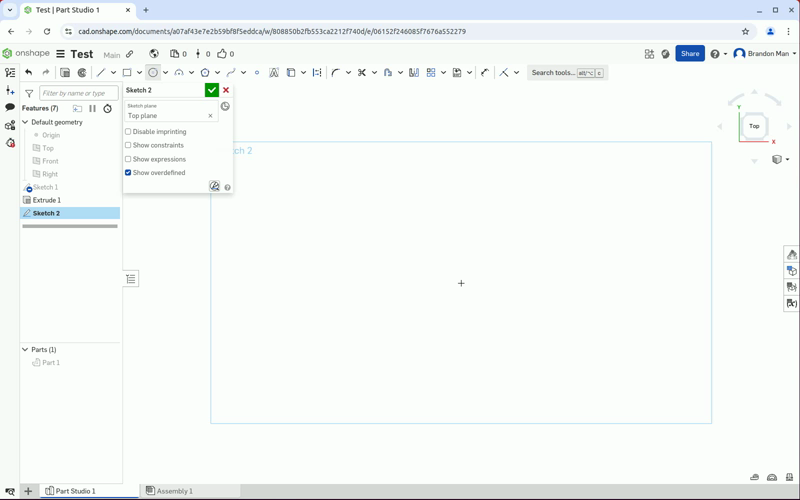
key_up(shift)
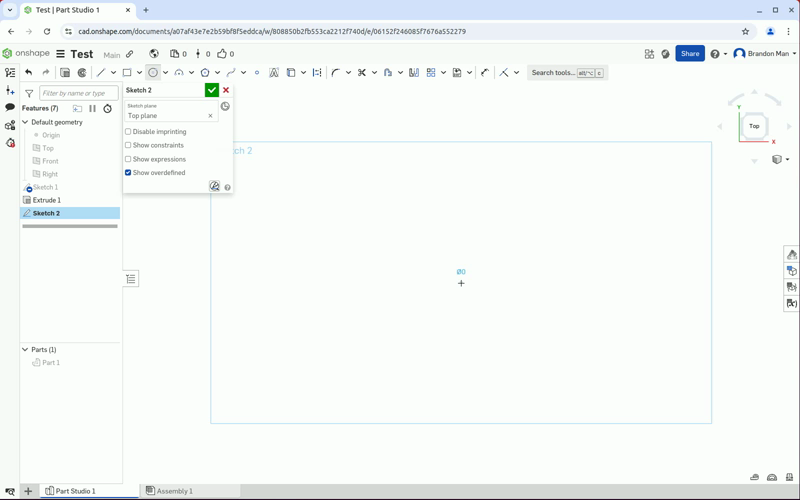
mouse_move(500, 282)
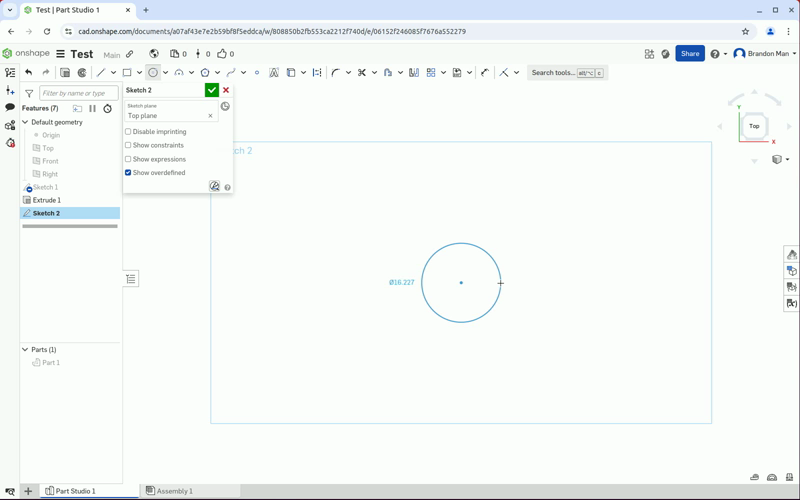
click(500, 282)
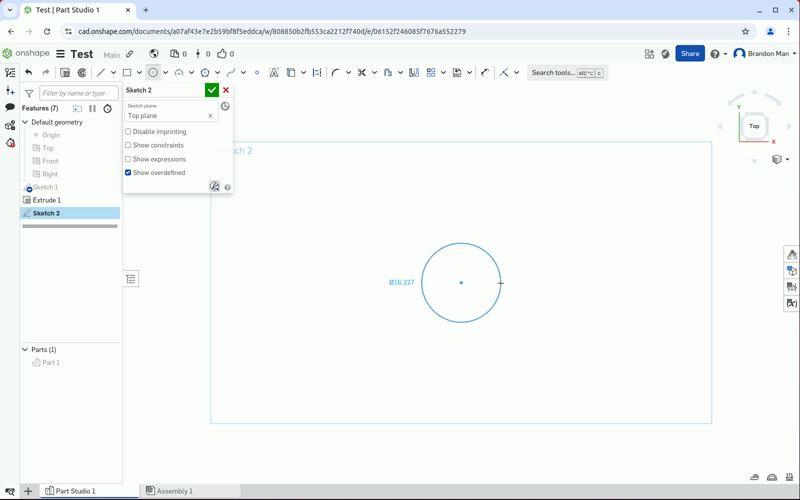
key(esc)
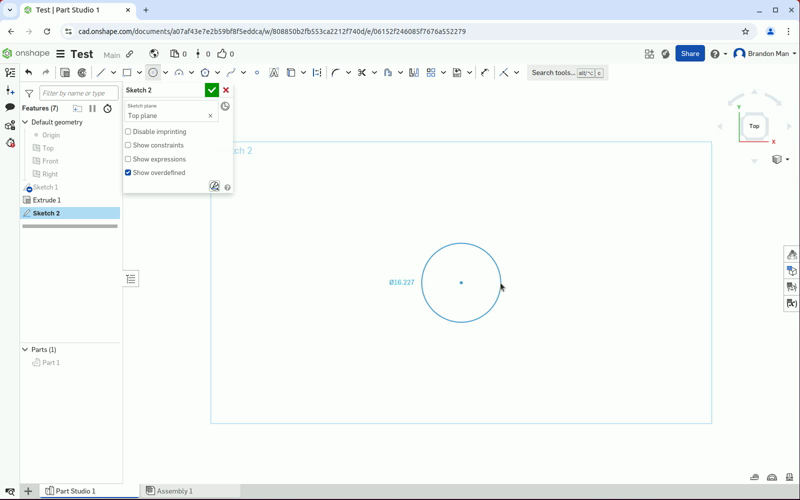
key(c)
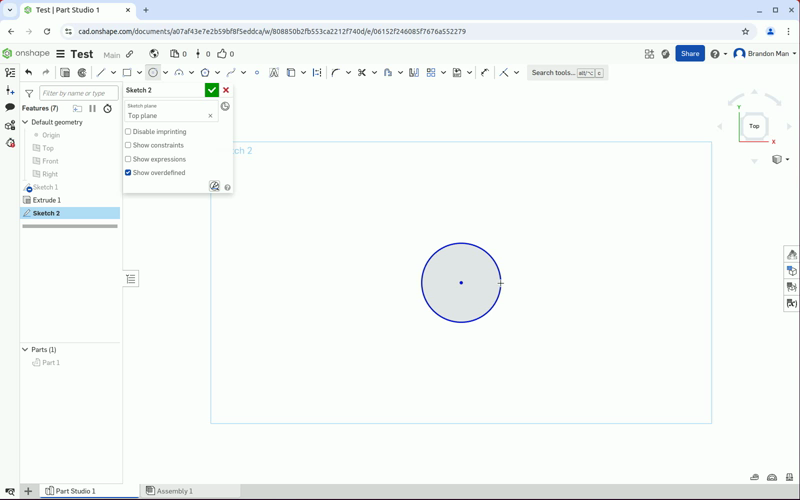
key_down(shift)
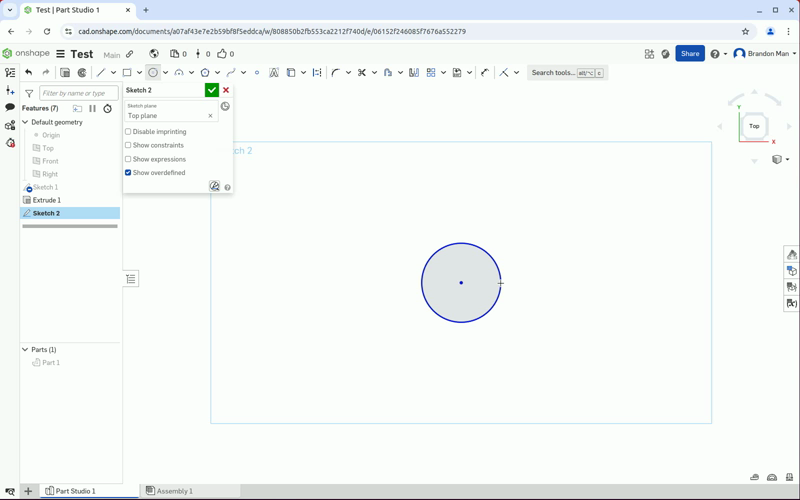
mouse_move(461, 282)
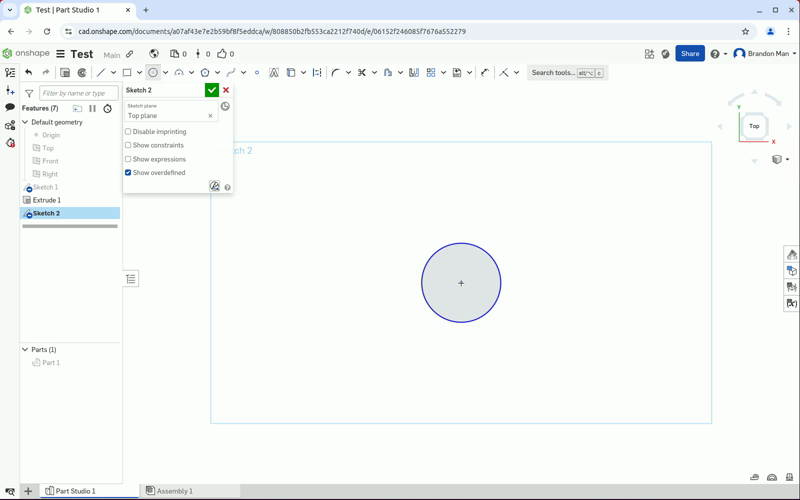
click(461, 282)
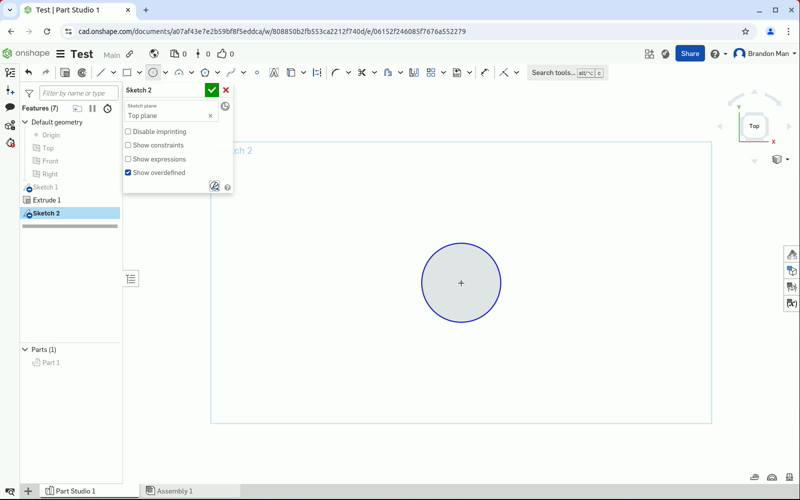
key_up(shift)
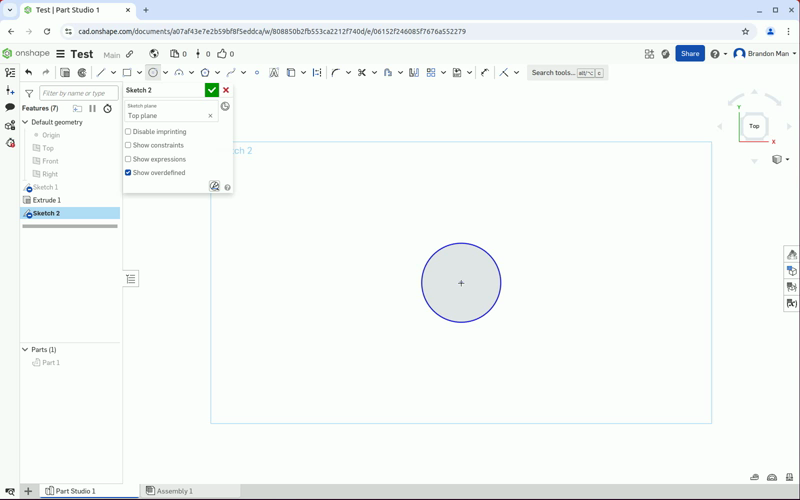
mouse_move(474, 282)
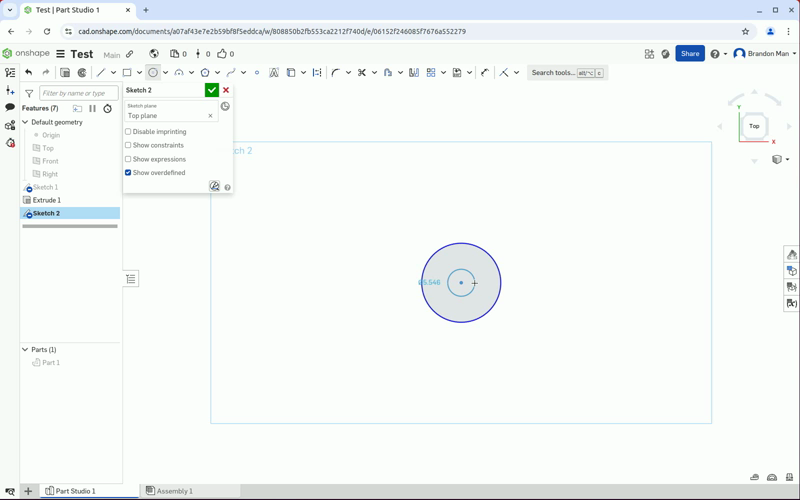
click(474, 282)
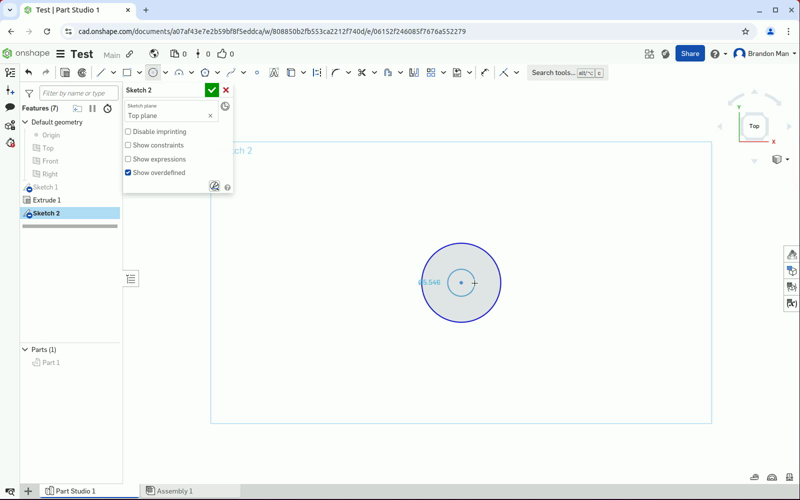
key(esc)
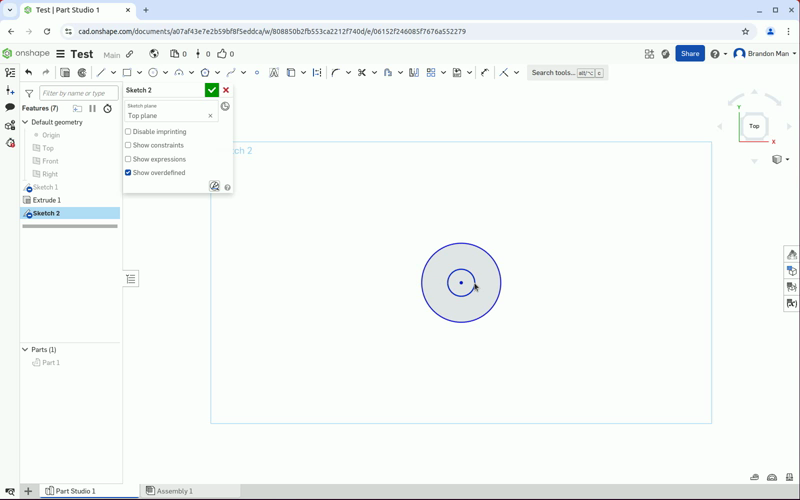
mouse_move(445, 281)
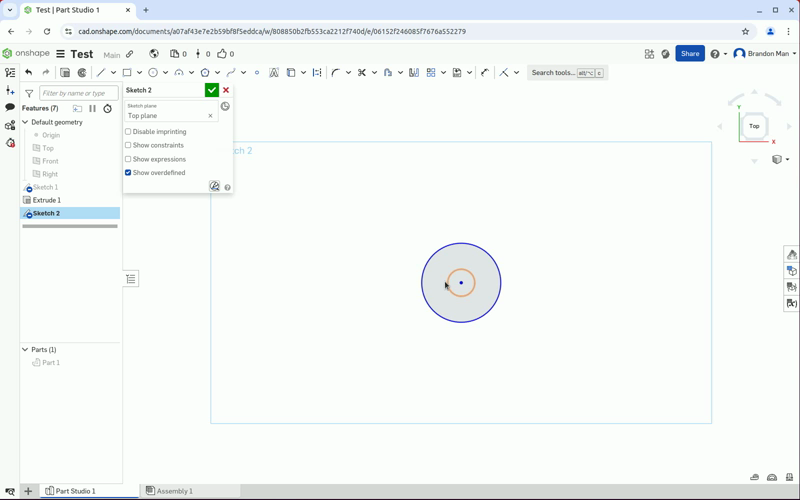
click(445, 281)
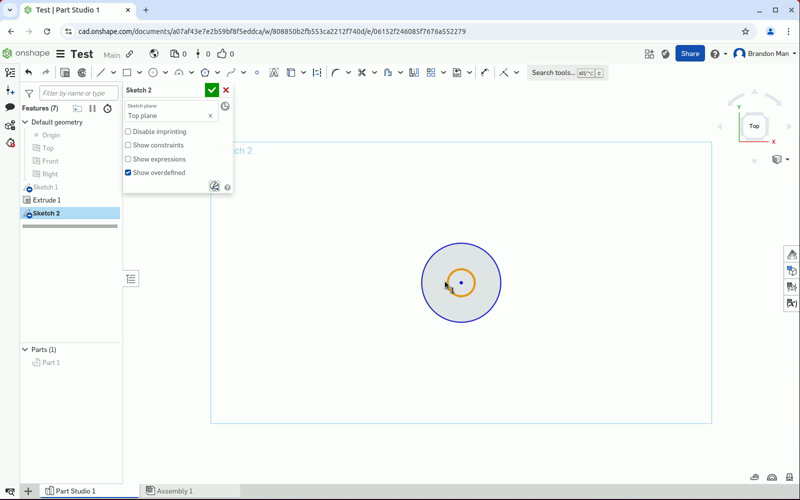
mouse_move(73, 352)
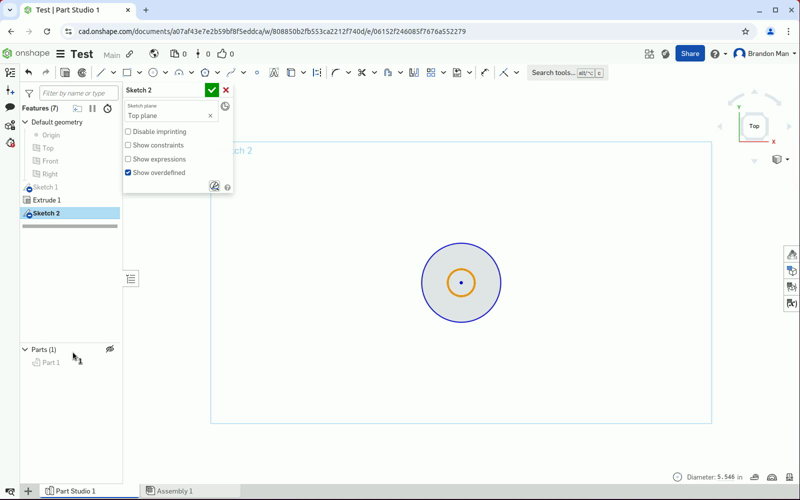
key(shift+y)
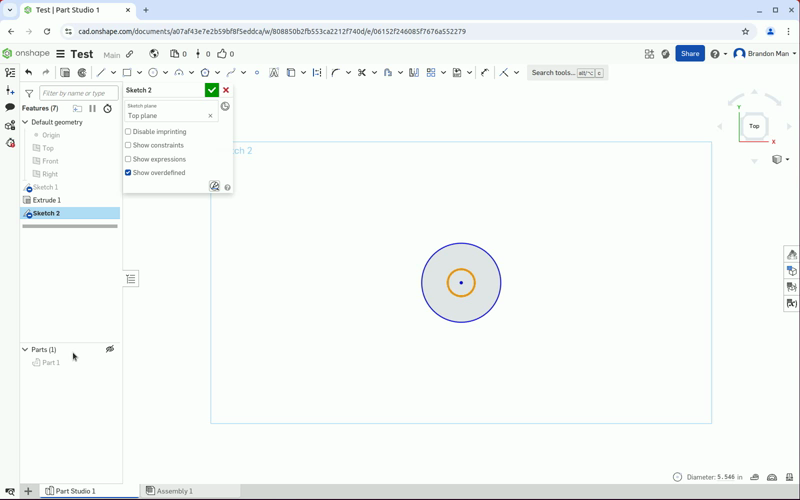
key(shift+e)
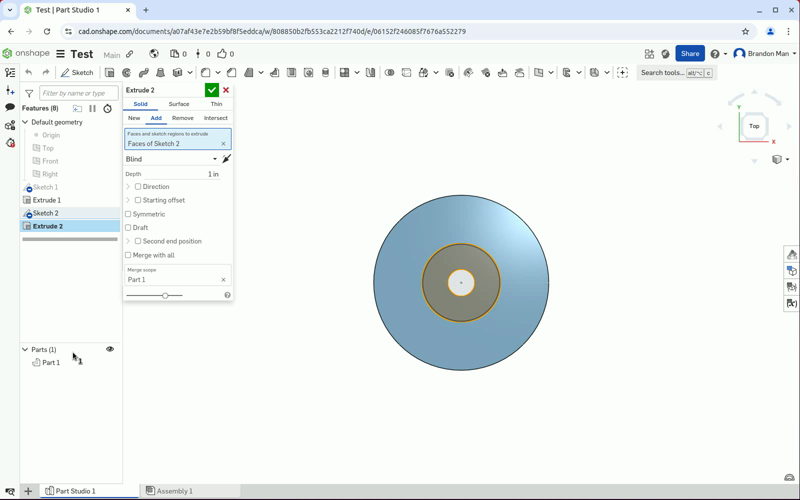
mouse_move(143, 106)
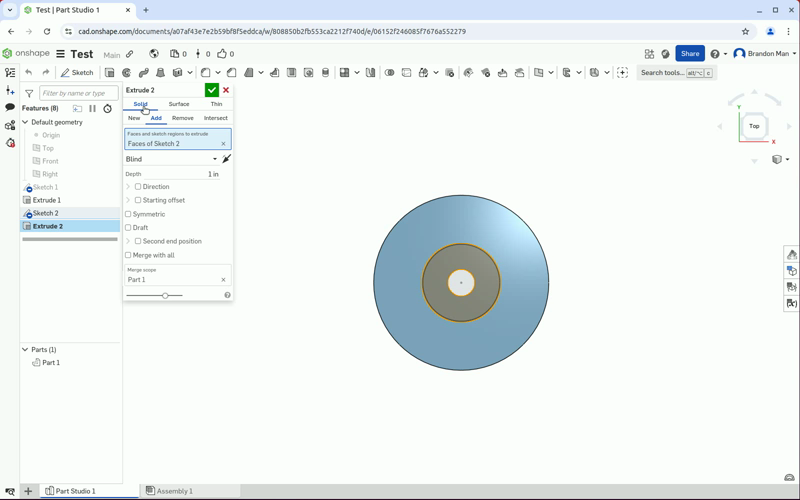
click(143, 106)
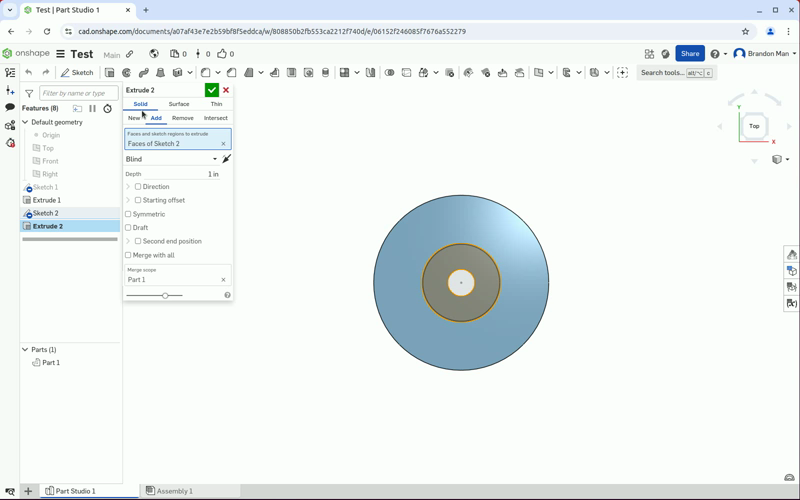
mouse_move(137, 120)
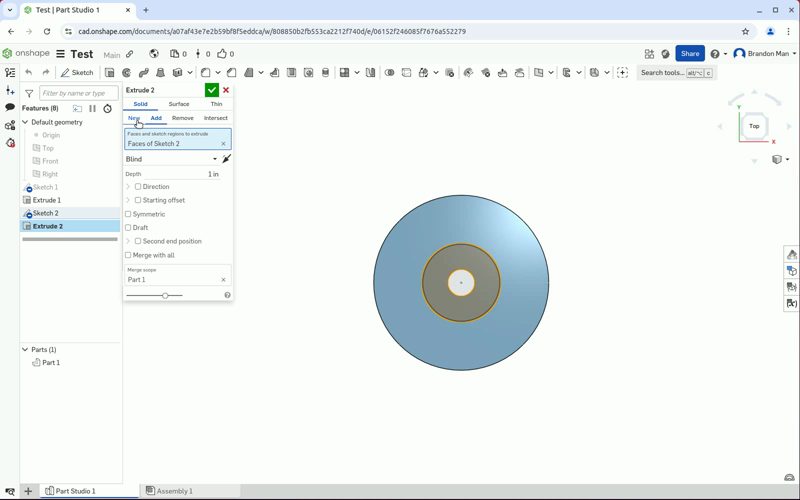
click(137, 120)
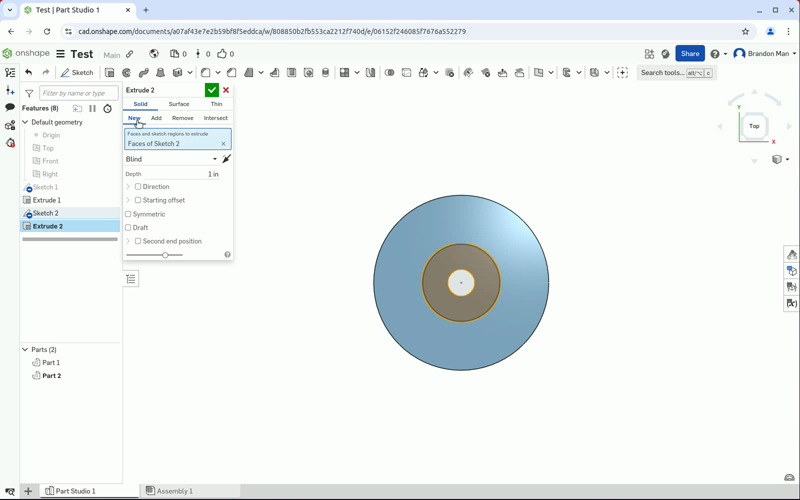
key(tab, 4)
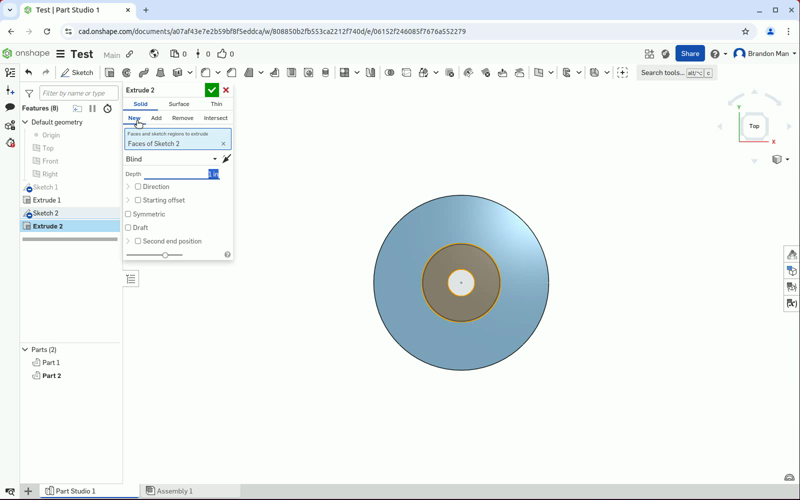
text(14.202)
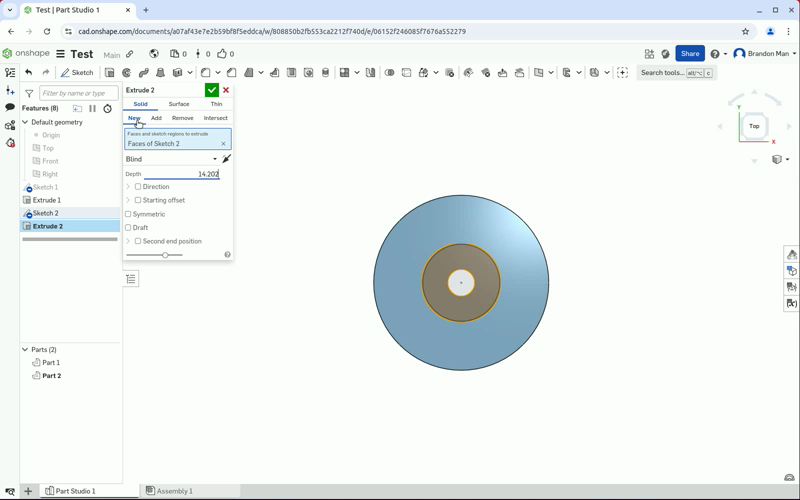
key(enter)
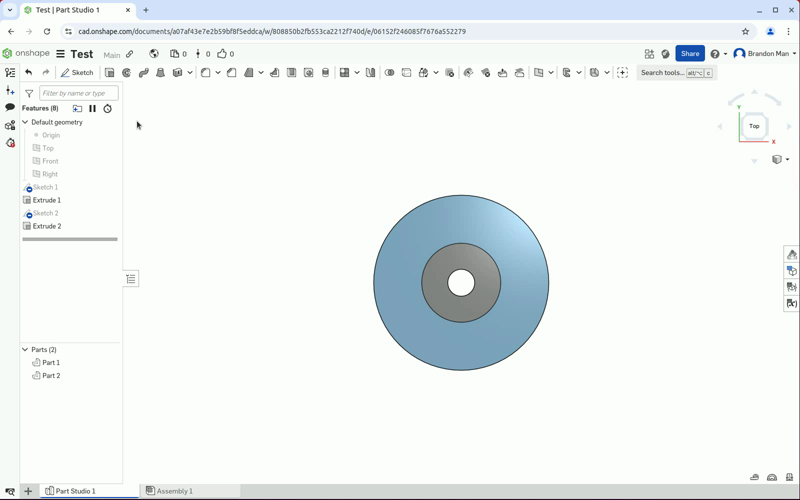
key(shift+h)
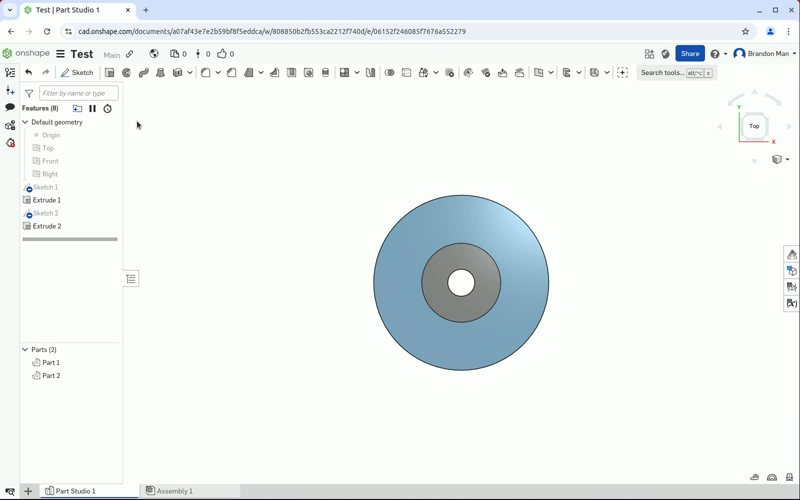
key(shift+h)
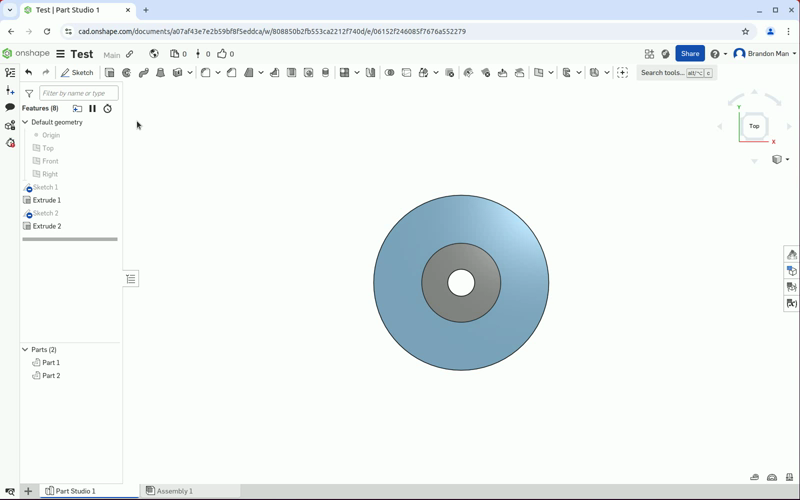
mouse_move(73, 189)
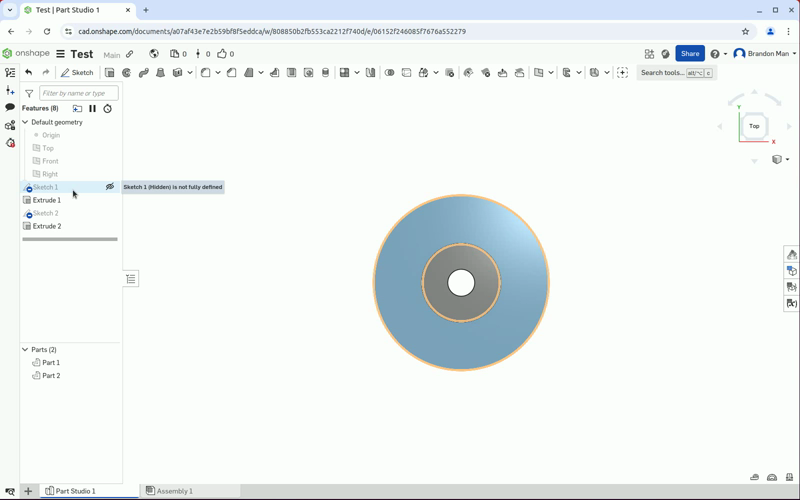
click(73, 189)
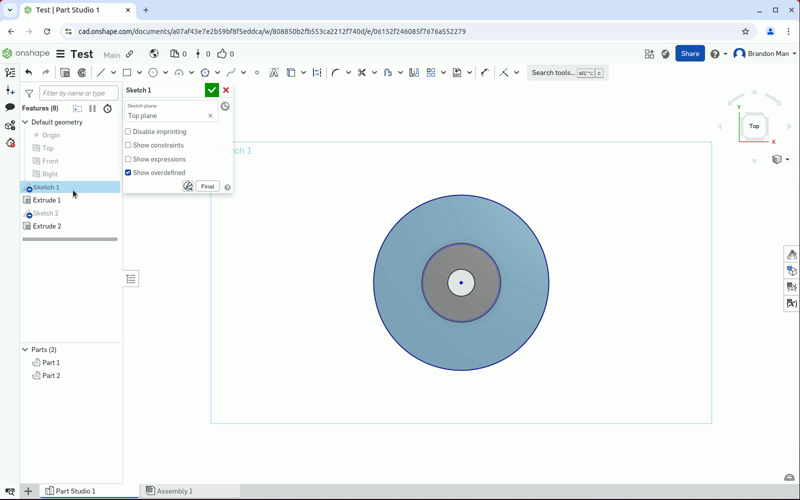
mouse_move(229, 92)
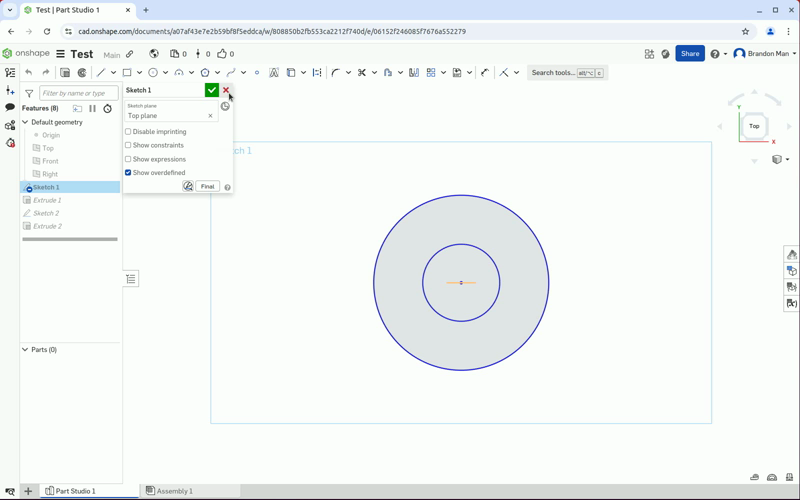
click(229, 92)
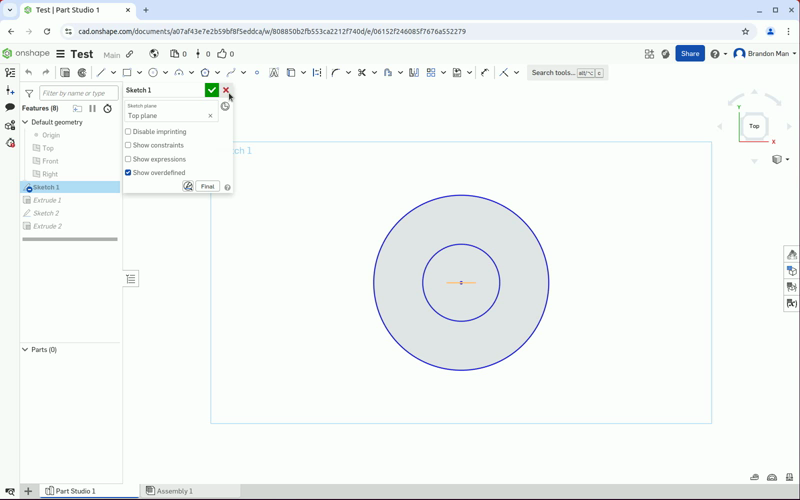
key(shift+s)
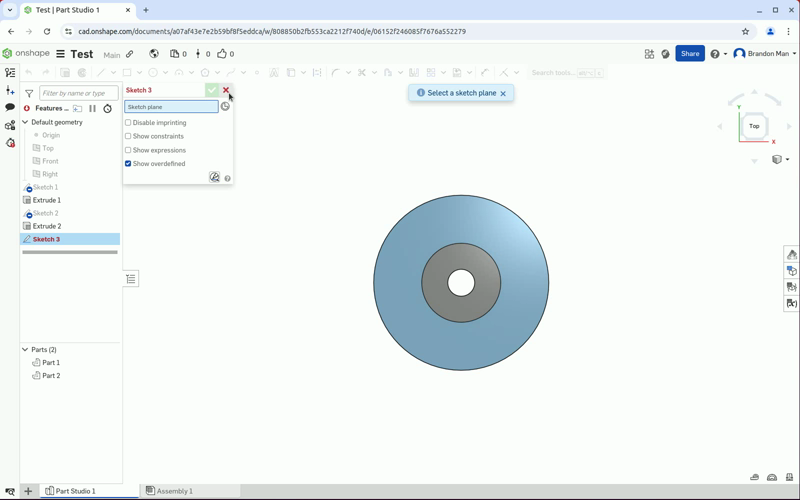
mouse_move(73, 150)
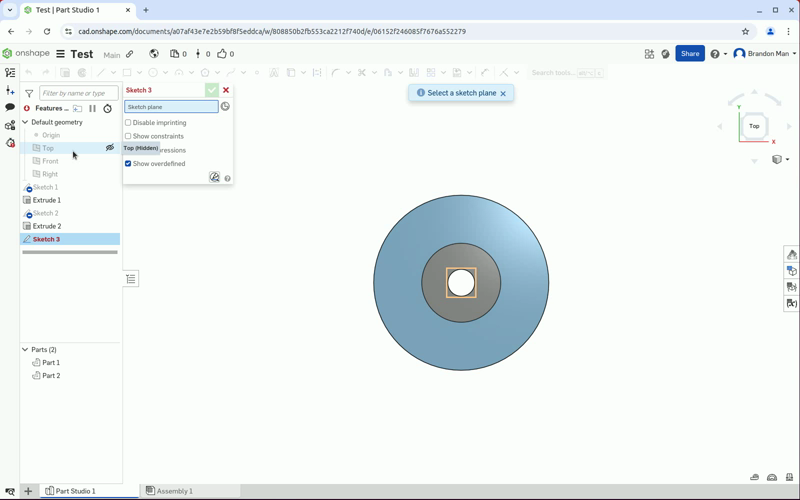
click(73, 150)
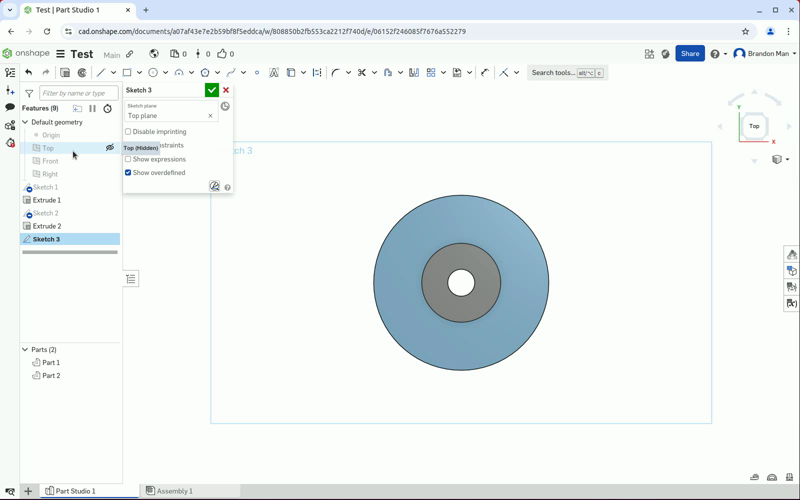
mouse_move(73, 352)
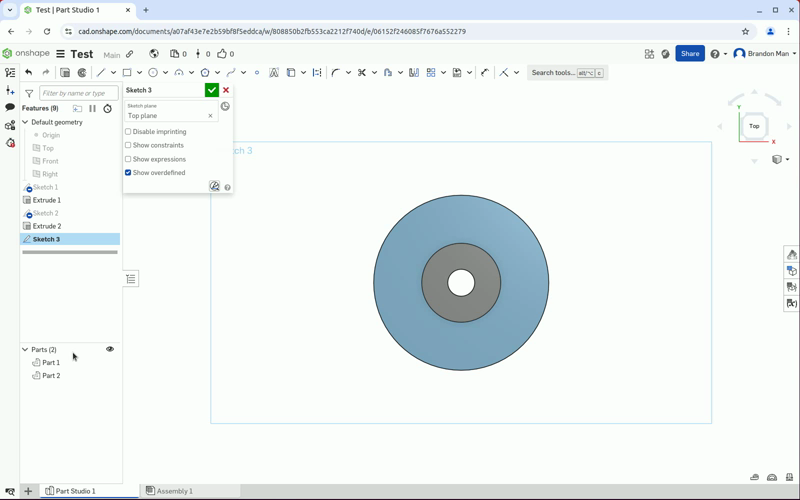
key(y)
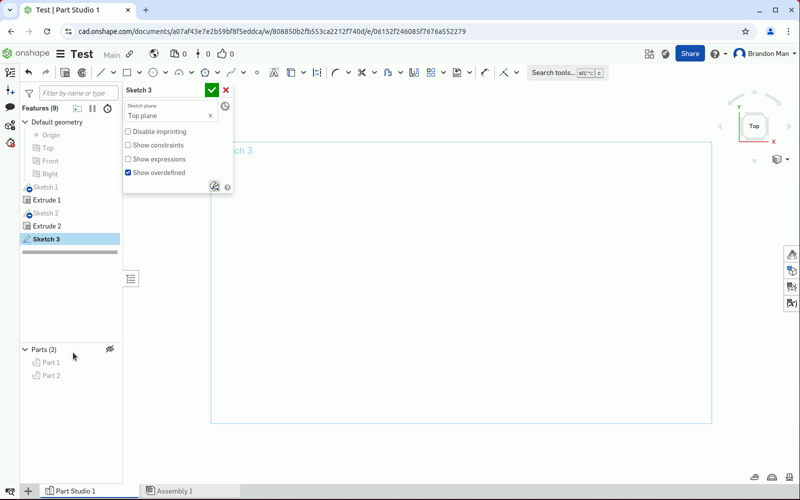
key(c)
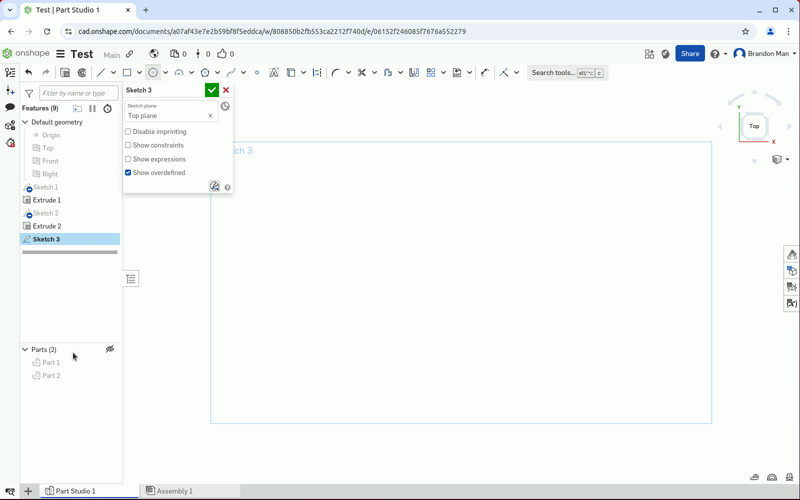
key_down(shift)
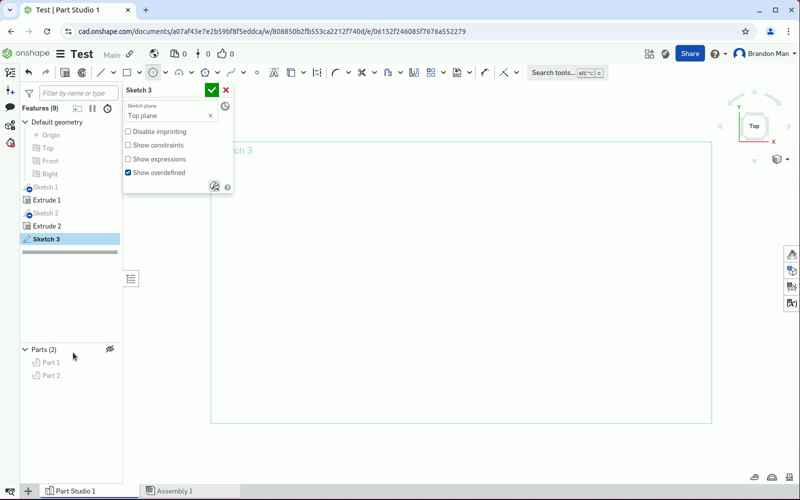
mouse_move(461, 282)
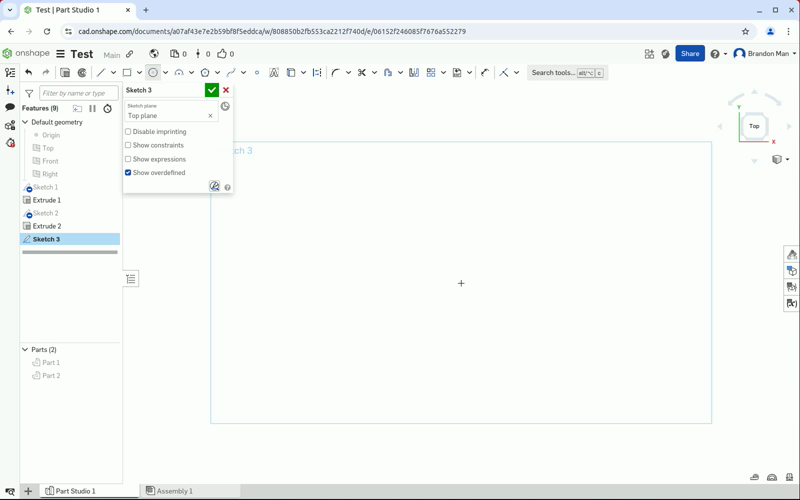
click(461, 282)
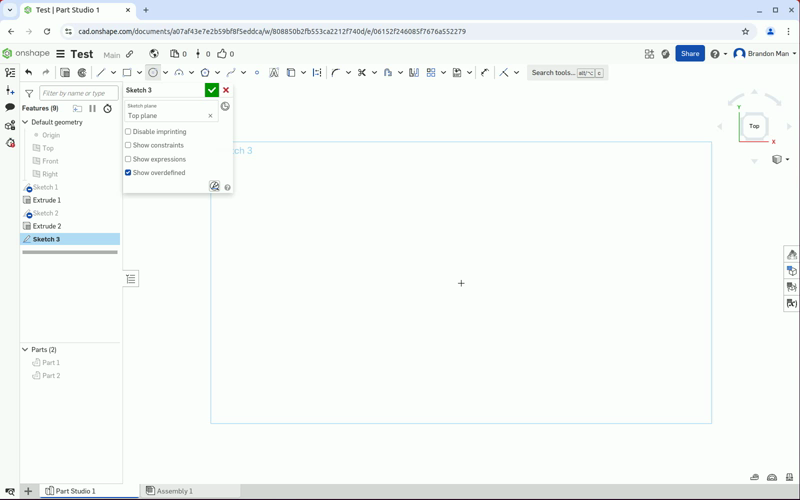
key_up(shift)
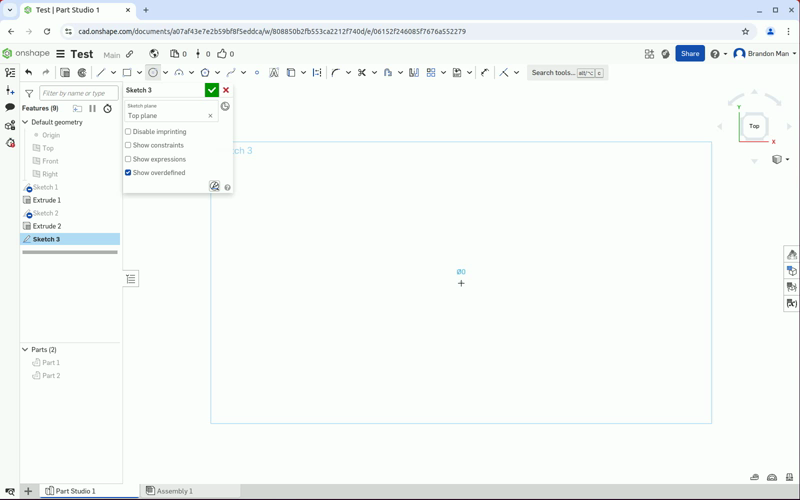
mouse_move(474, 282)
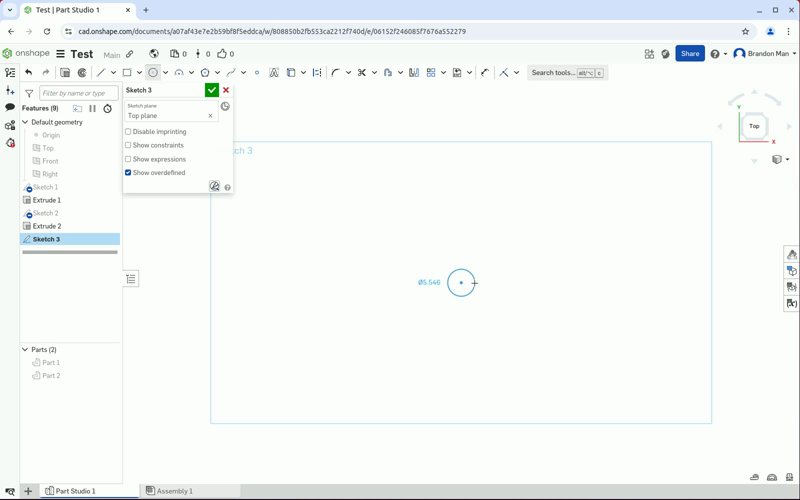
click(474, 282)
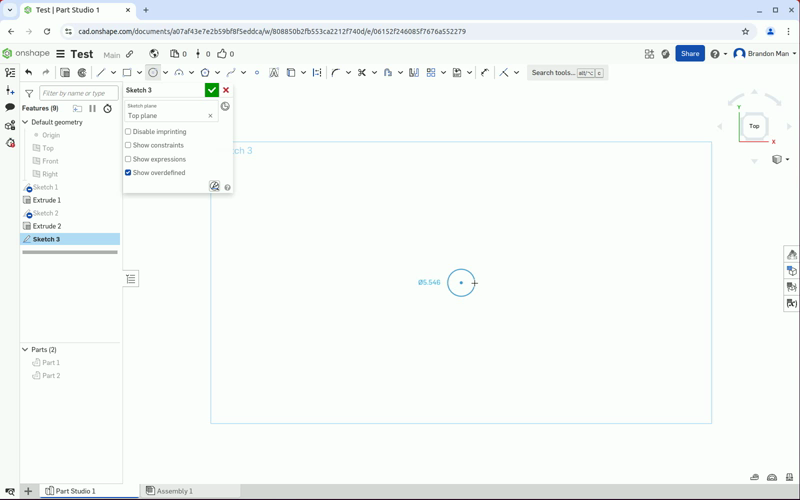
key(esc)
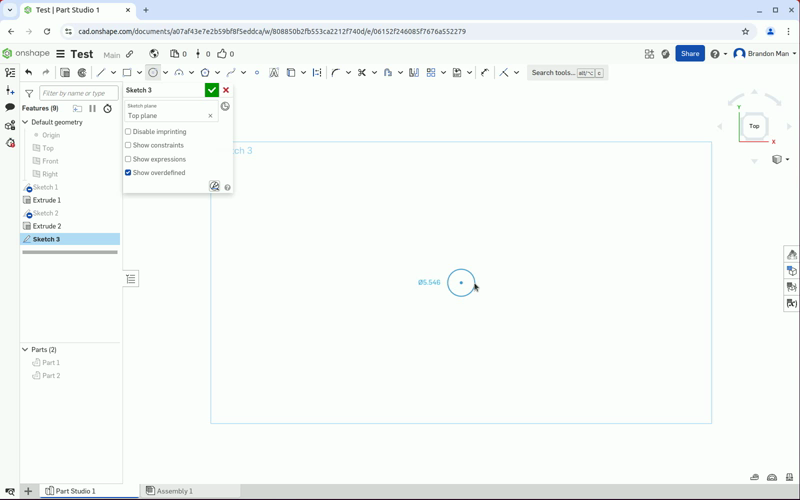
mouse_move(463, 292)
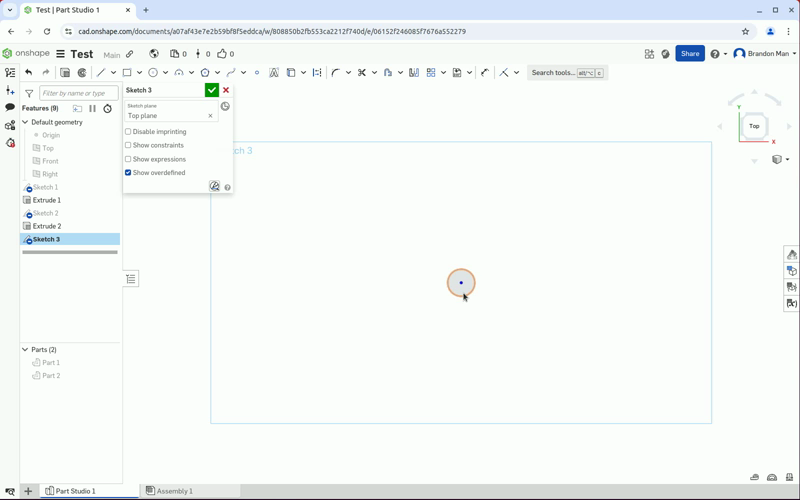
scroll(6)
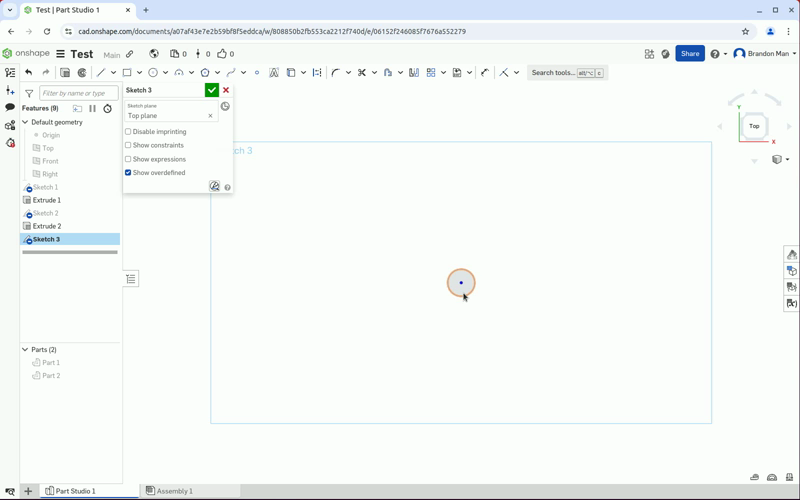
scroll(6)
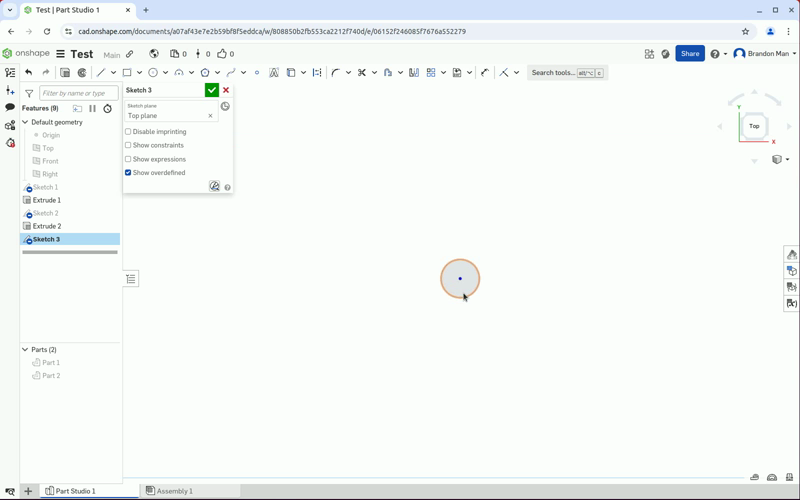
scroll(6)
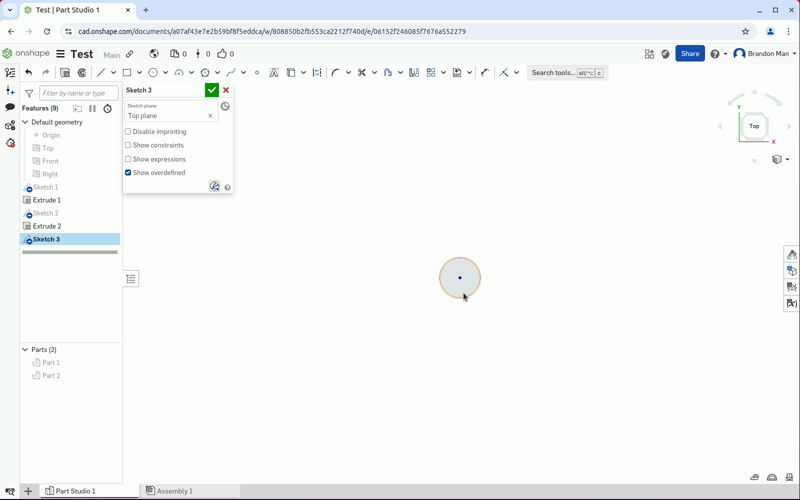
scroll(6)
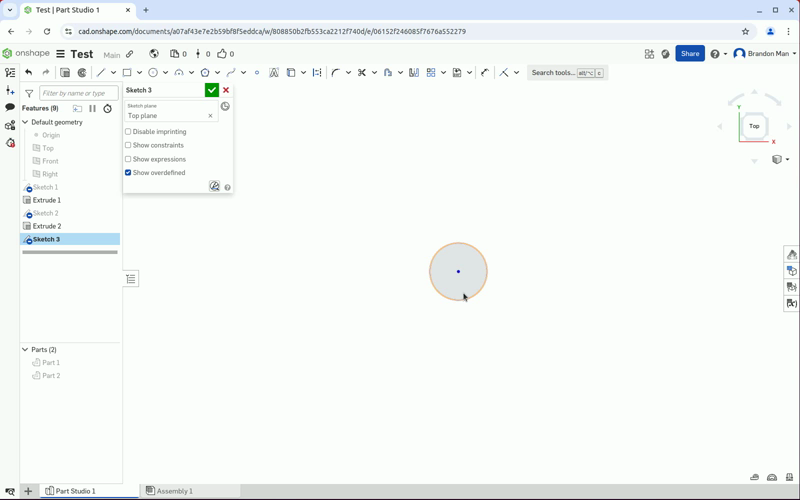
scroll(6)
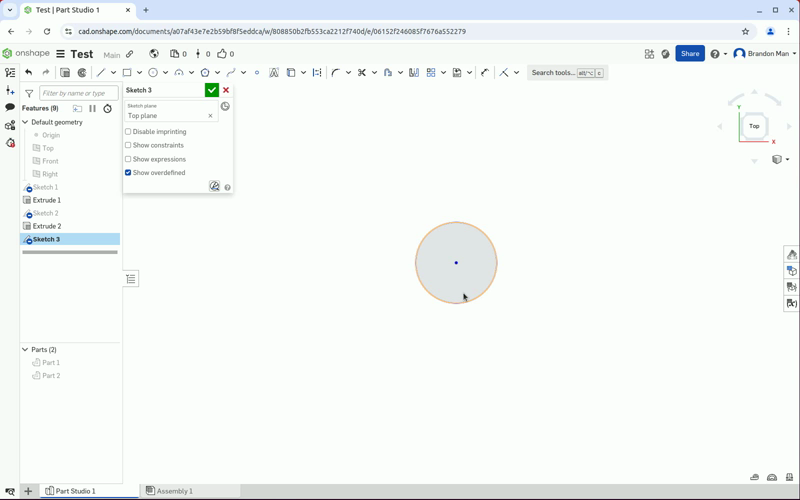
scroll(6)
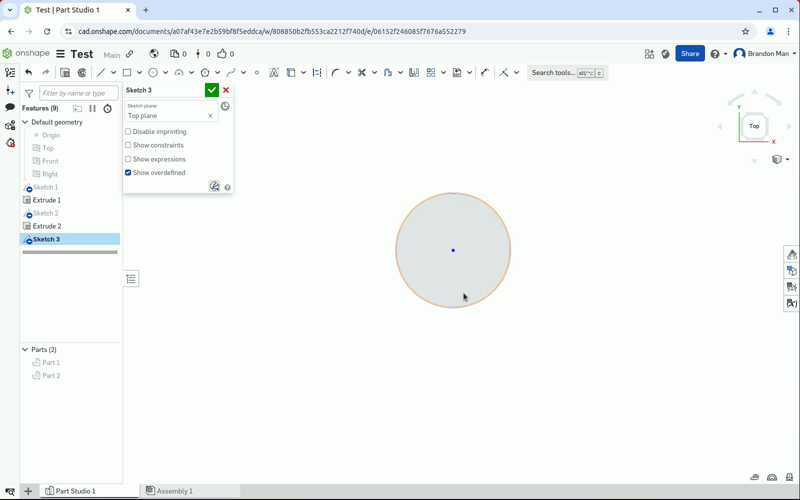
scroll(6)
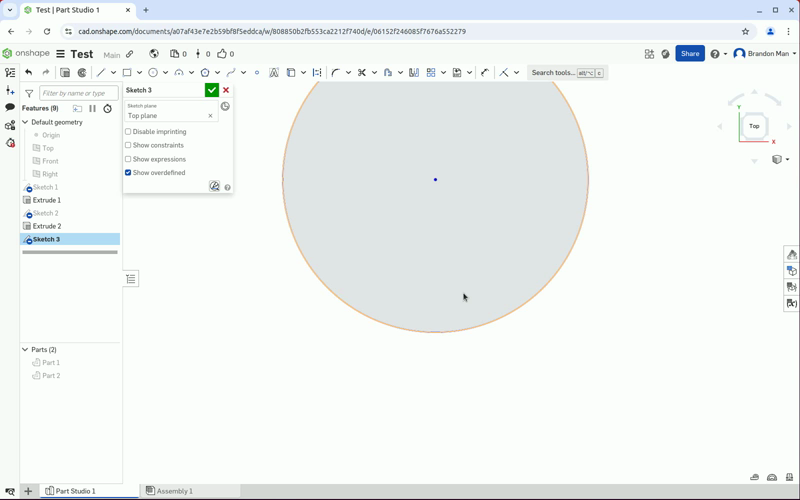
click(463, 292)
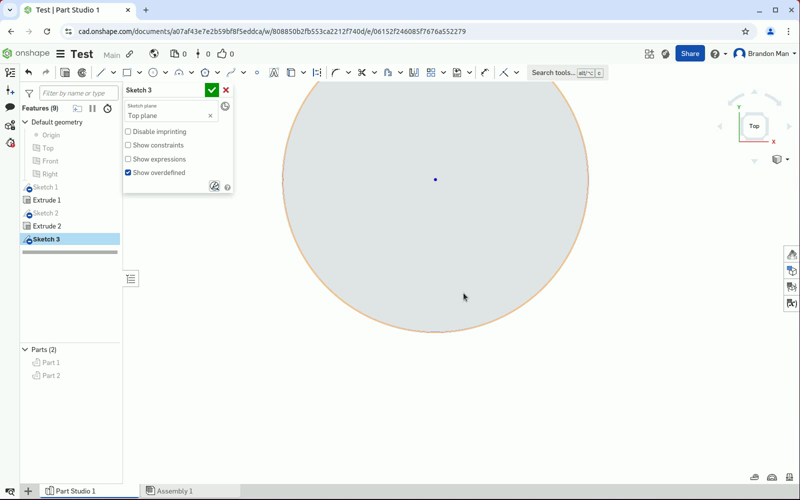
scroll(-6)
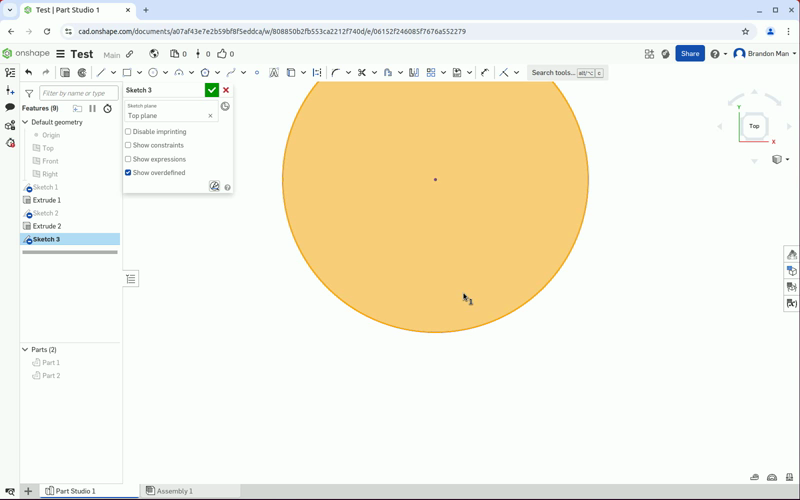
scroll(-6)
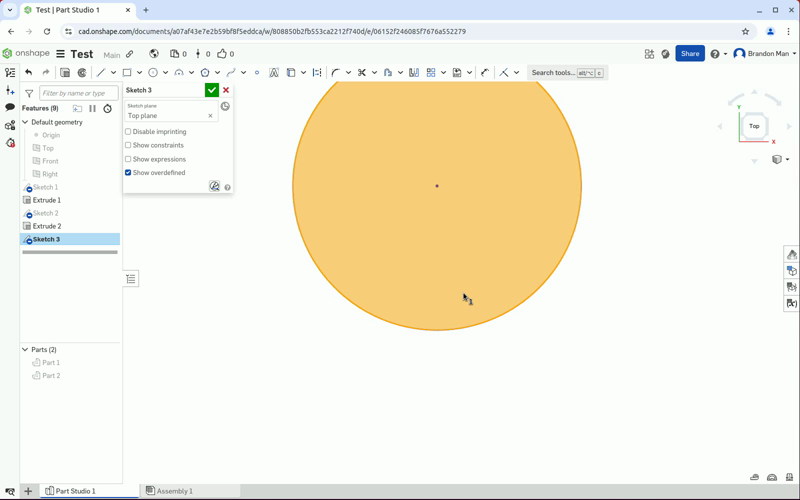
scroll(-6)
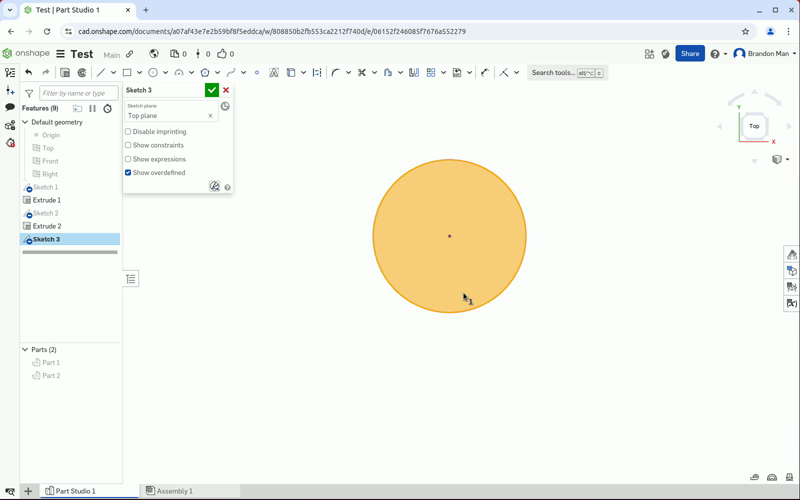
scroll(-6)
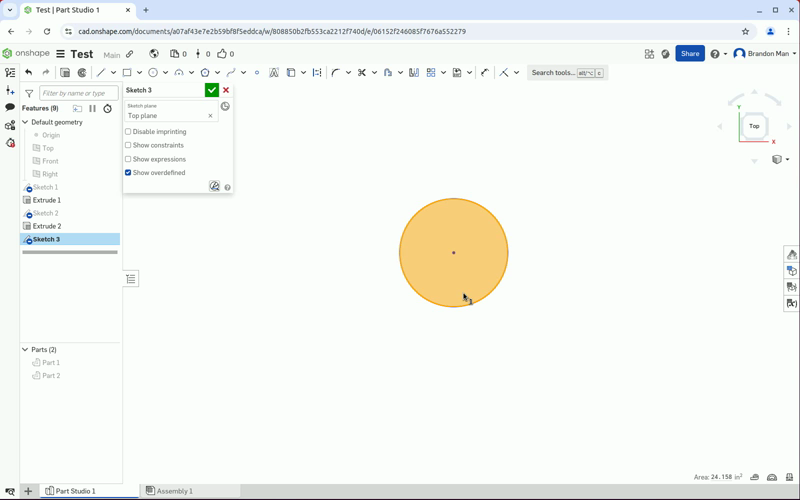
scroll(-6)
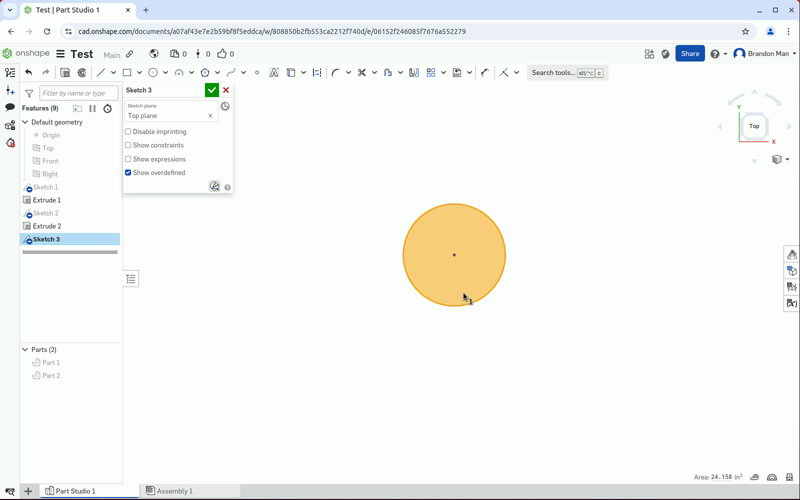
scroll(-6)
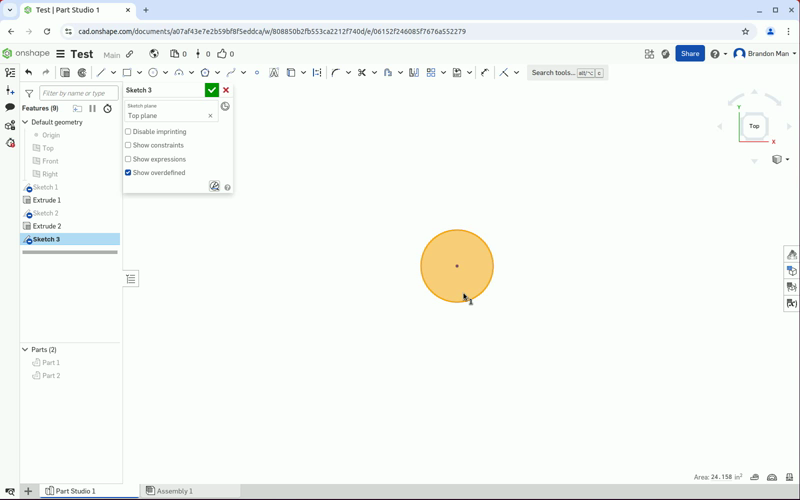
scroll(-6)
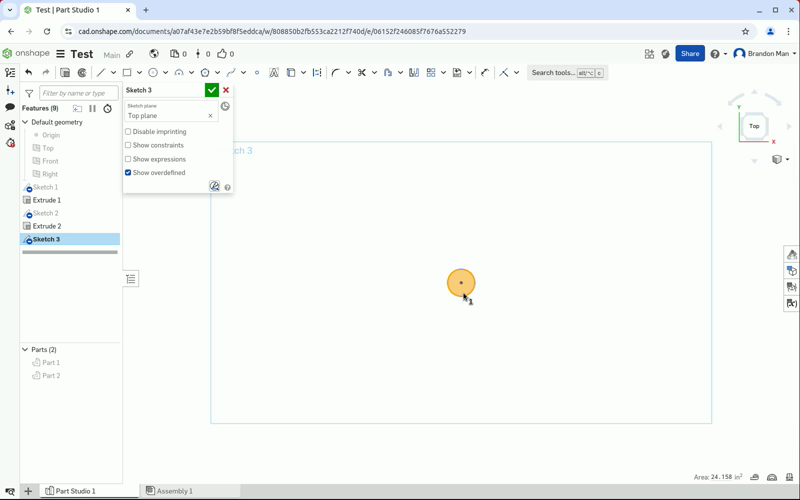
mouse_move(73, 352)
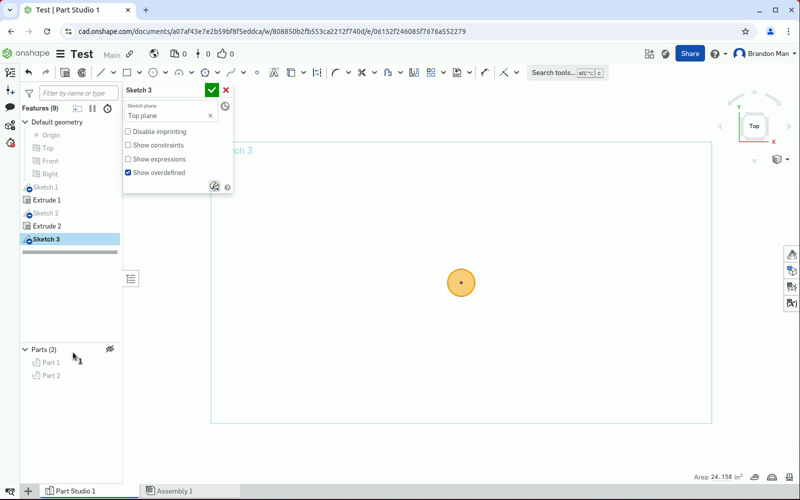
key(shift+y)
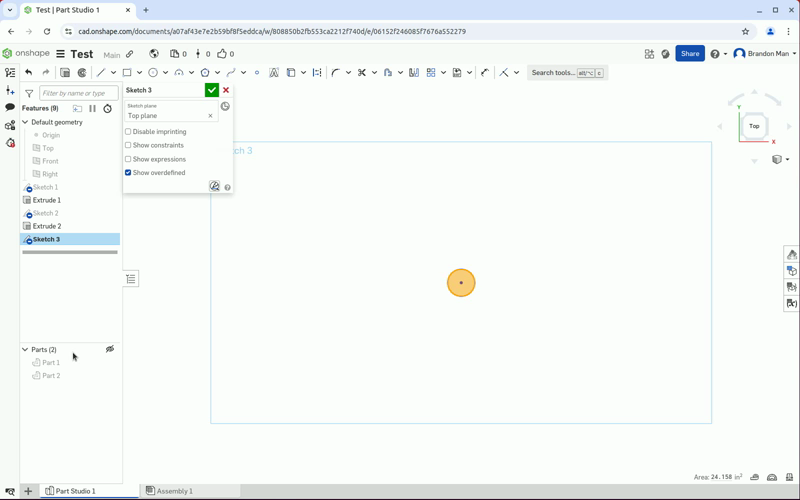
key(shift+e)
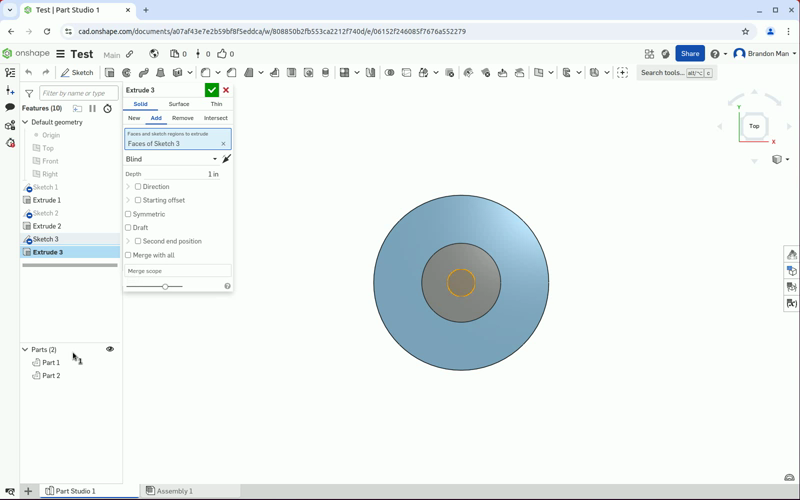
mouse_move(143, 106)
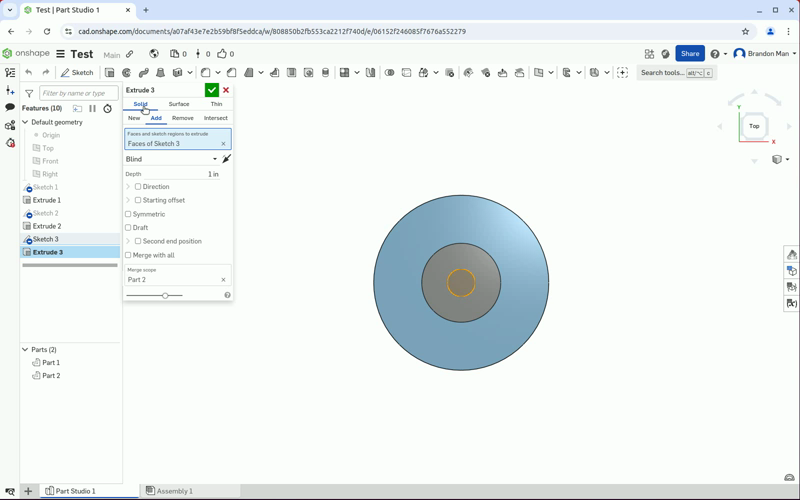
click(143, 106)
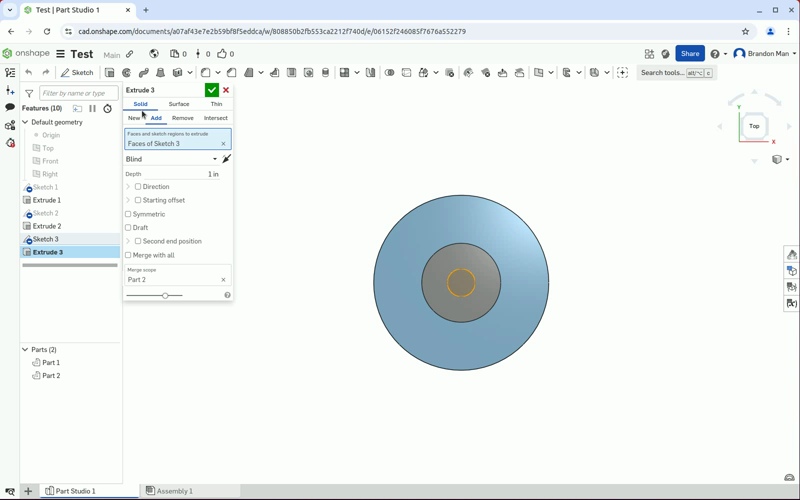
mouse_move(137, 120)
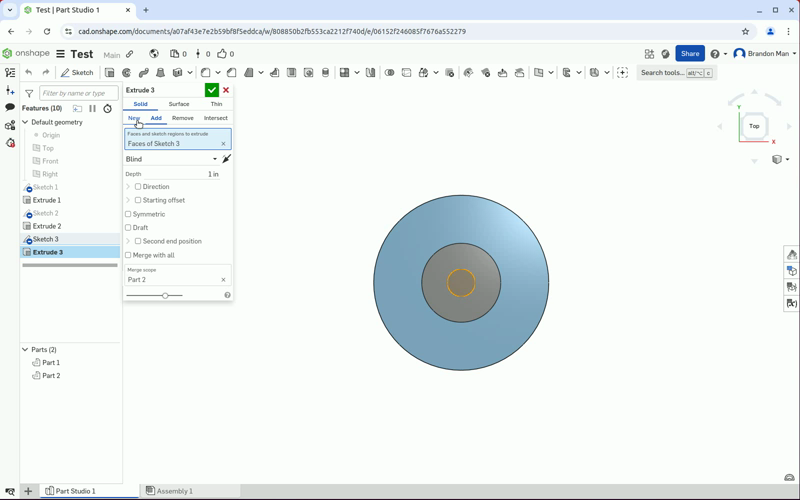
click(137, 120)
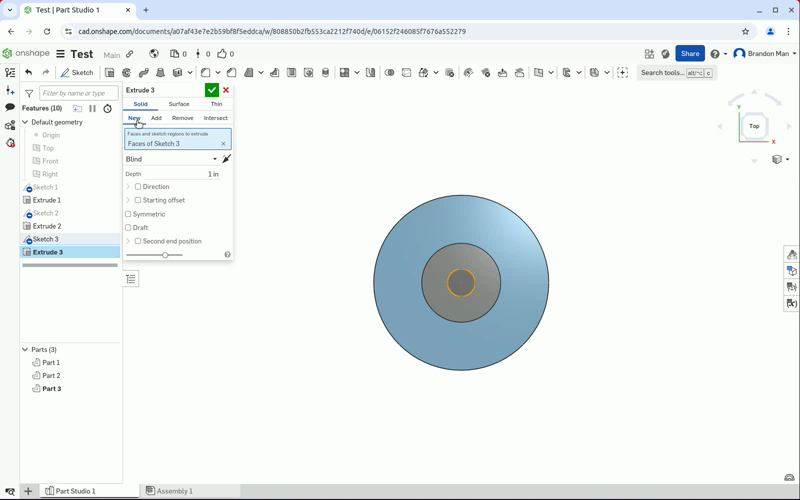
key(tab, 4)
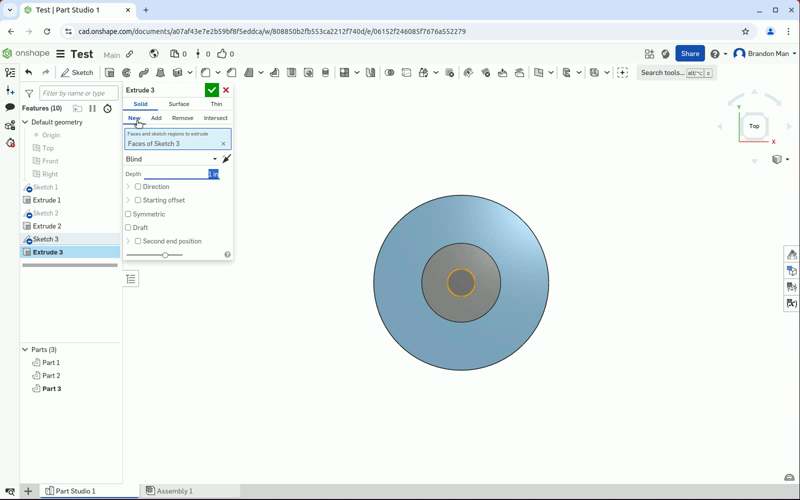
text(23.108)
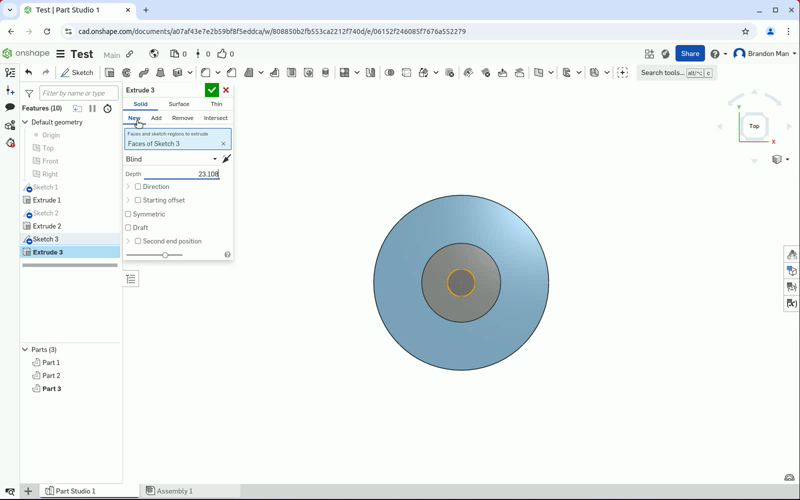
key(enter)
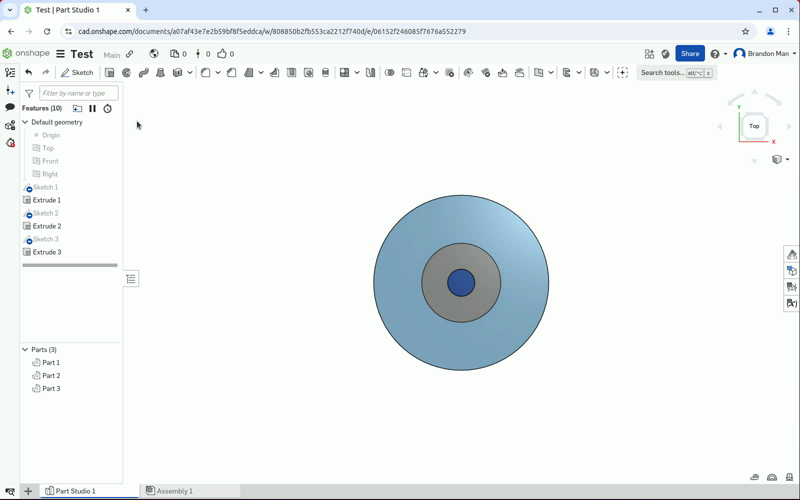
key(shift+h)
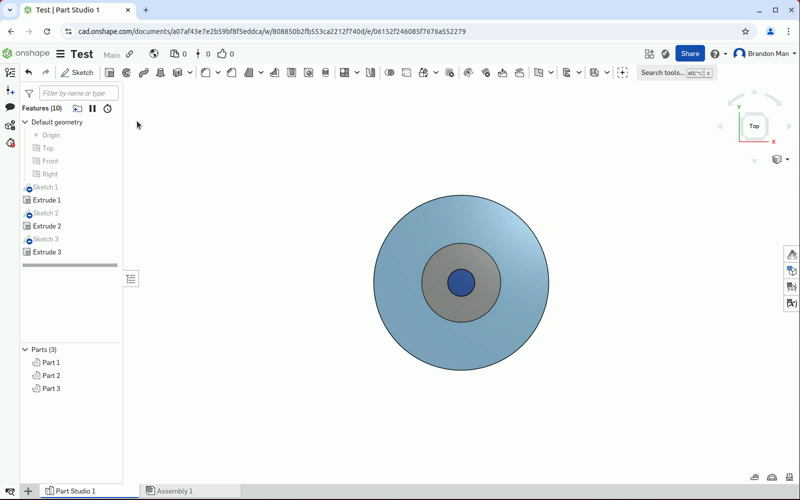
key(shift+h)
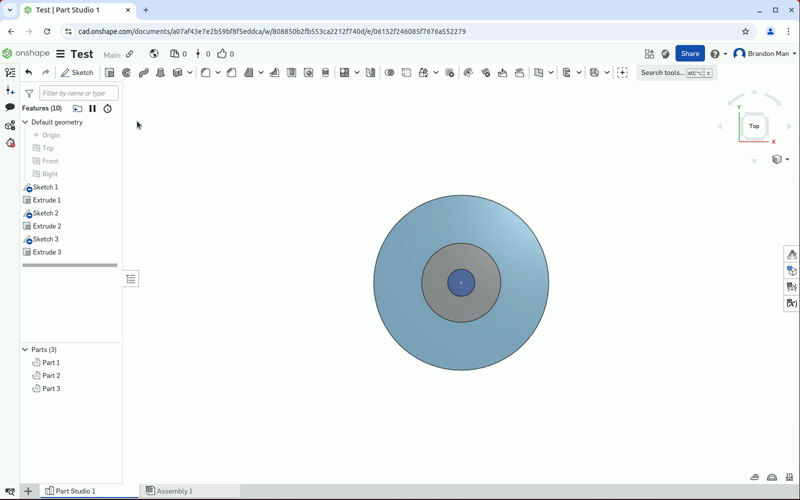
key(shift+7)
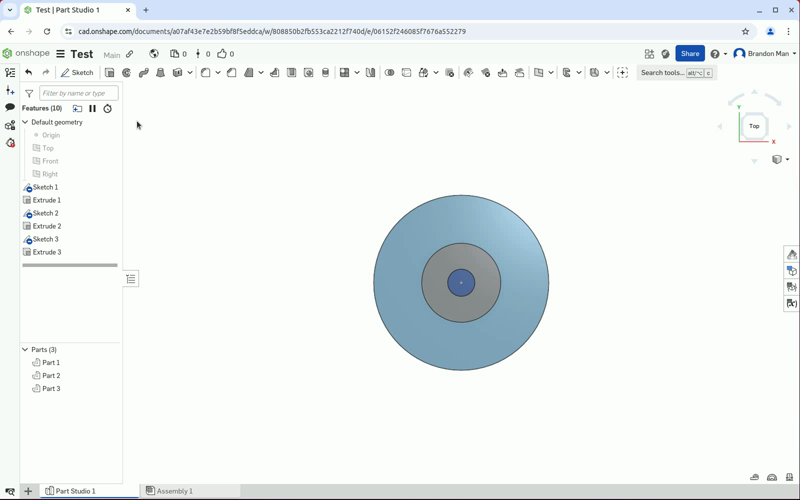
key(up, 3)
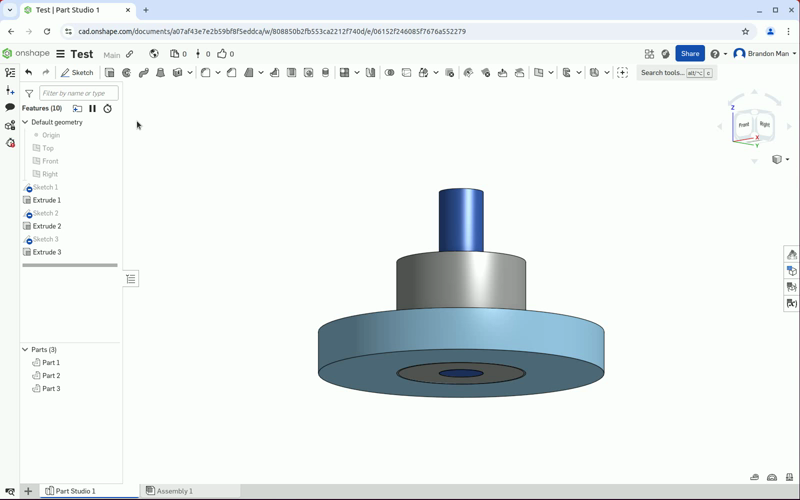
key(left, 3)
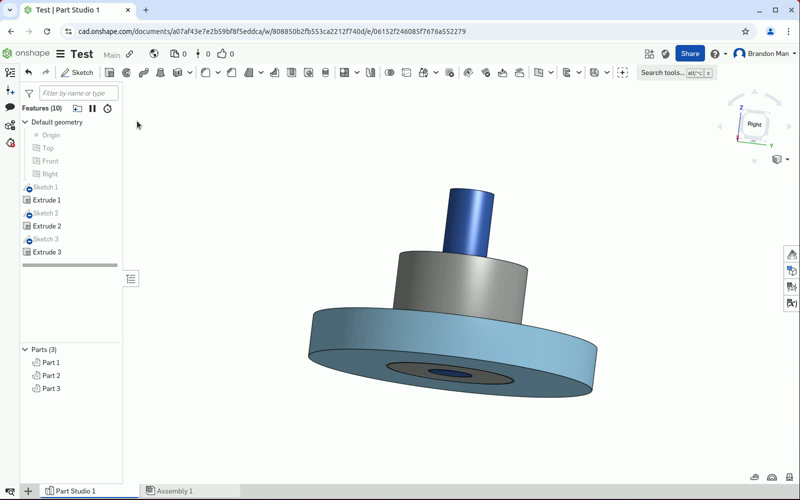
key(right, 3)
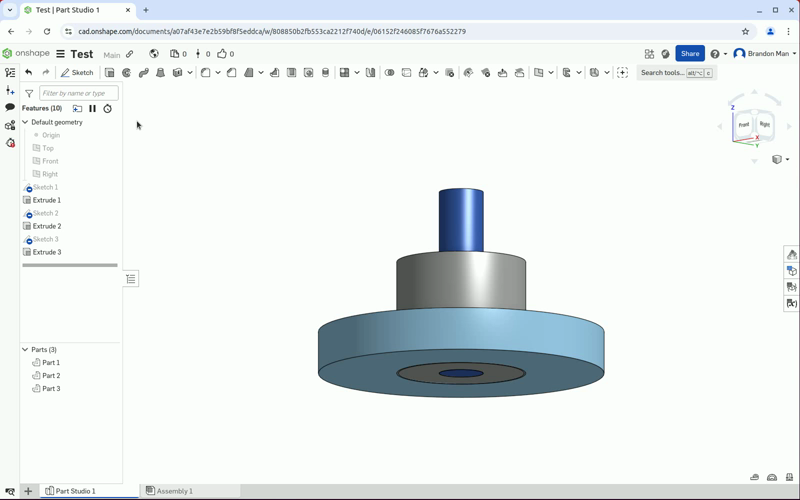
key(down, 3)
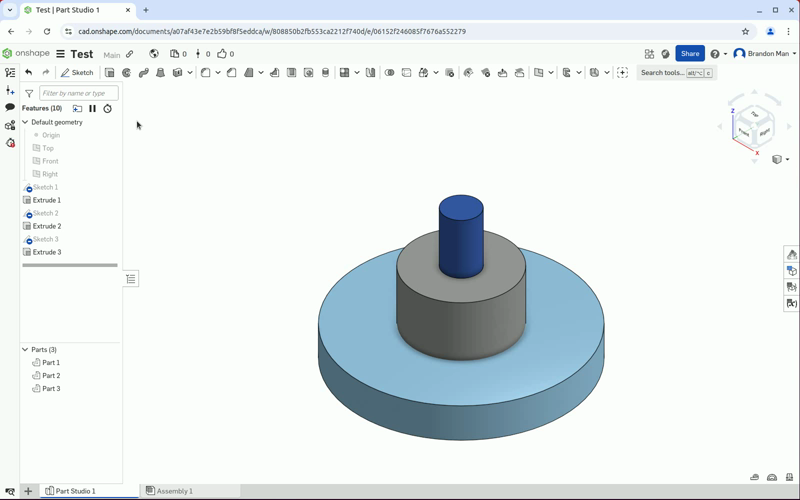
mouse_move(73, 189)
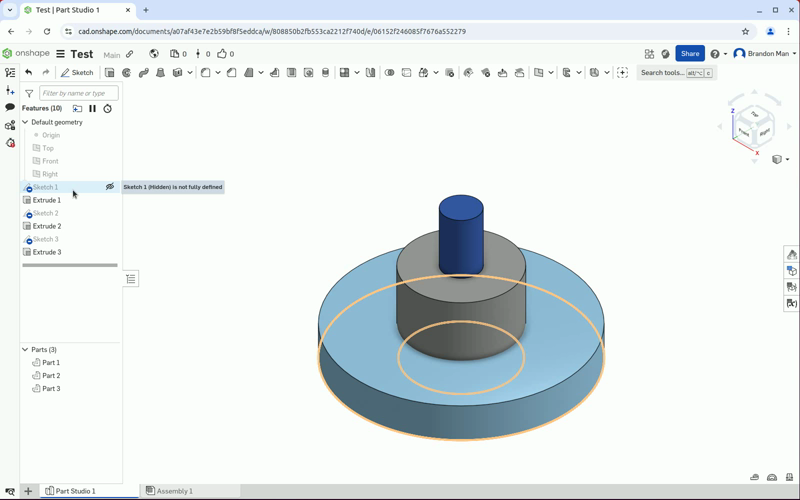
click(73, 189)